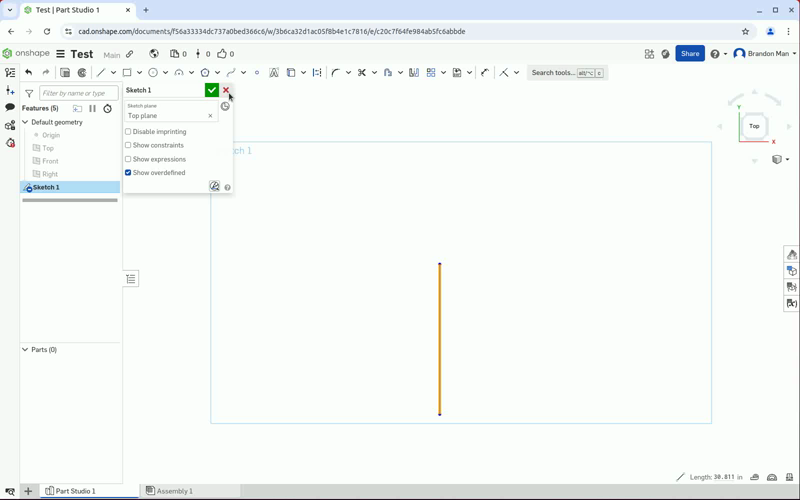
key(shift+h)
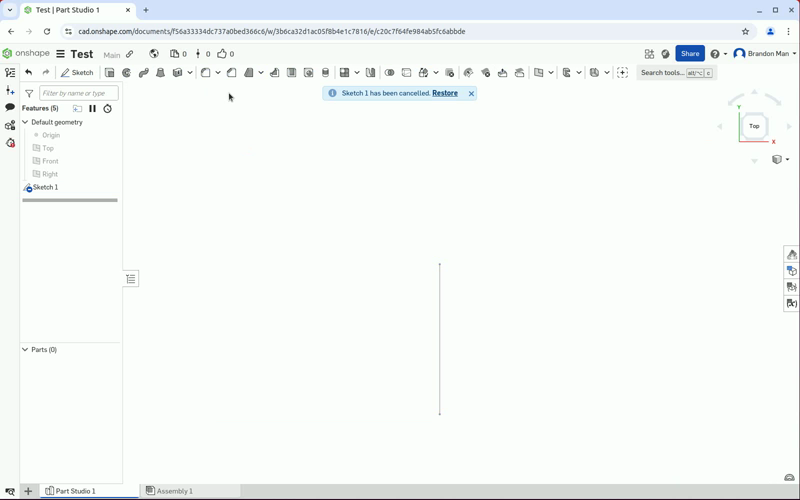
key(shift+s)
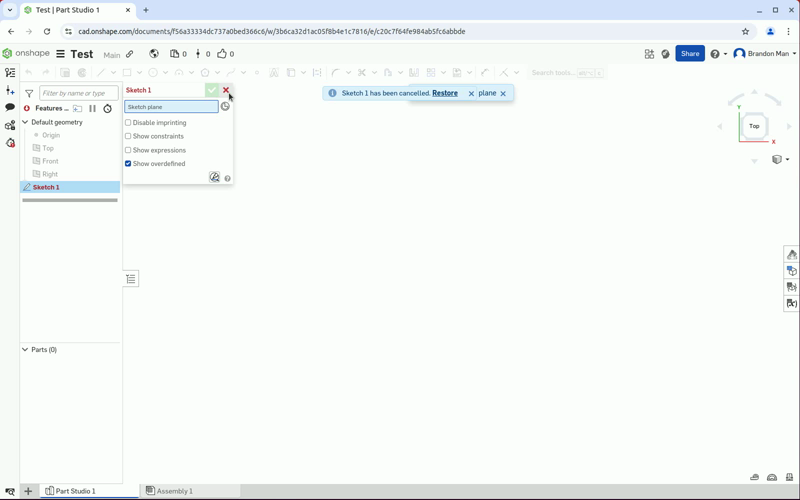
mouse_move(73, 150)
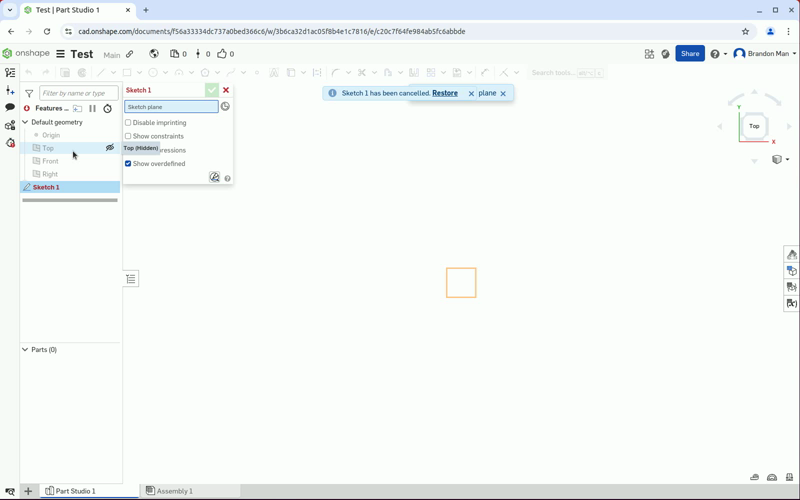
click(73, 150)
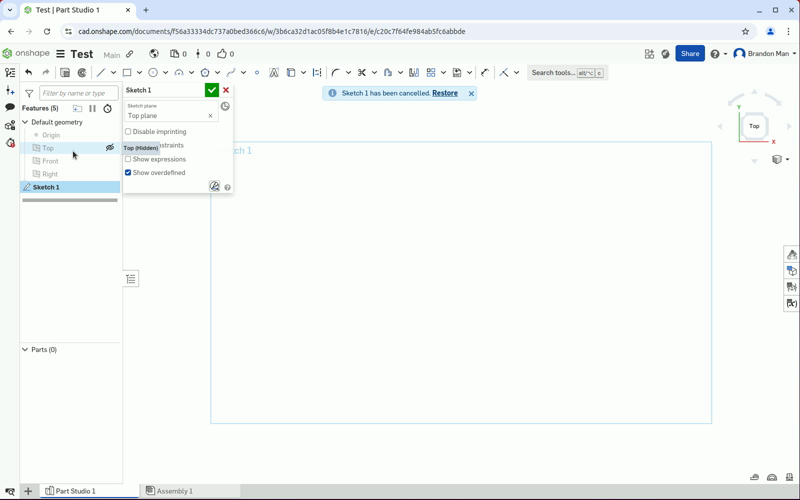
mouse_move(73, 352)
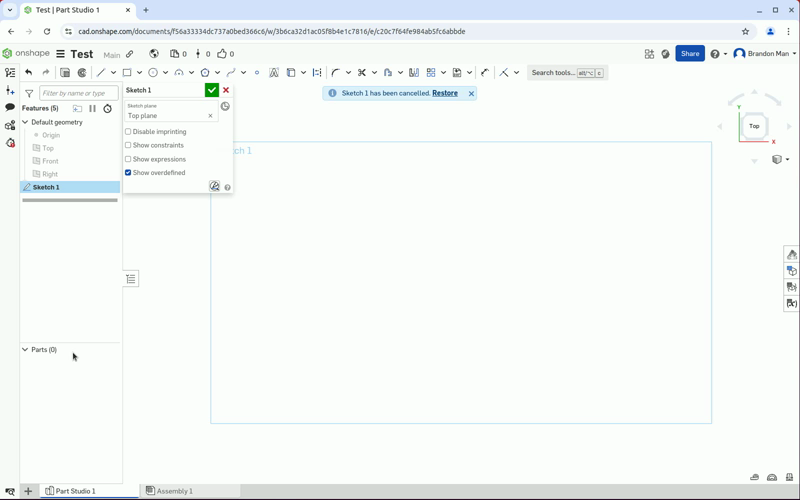
key(y)
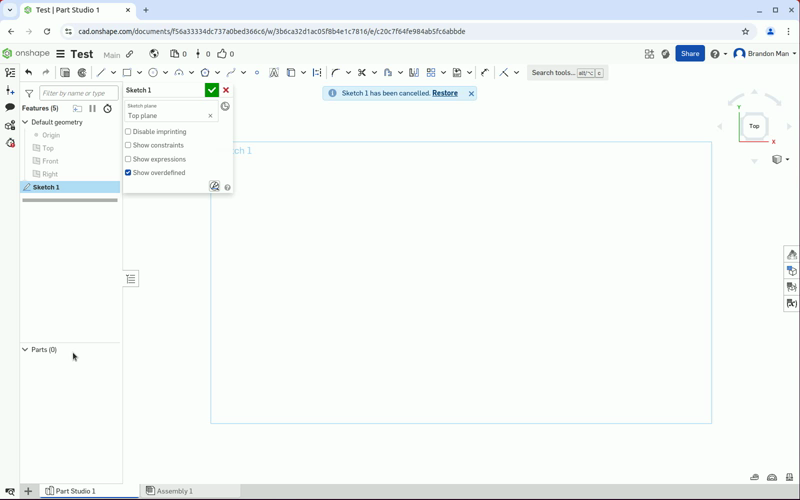
key(l)
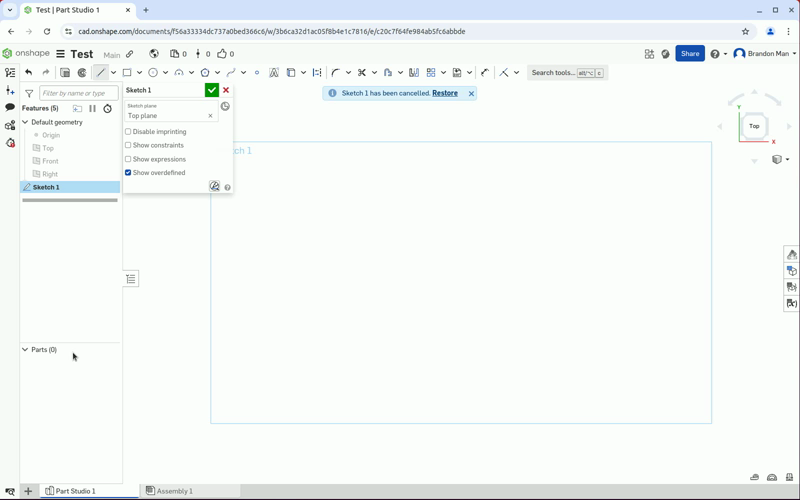
key_down(shift)
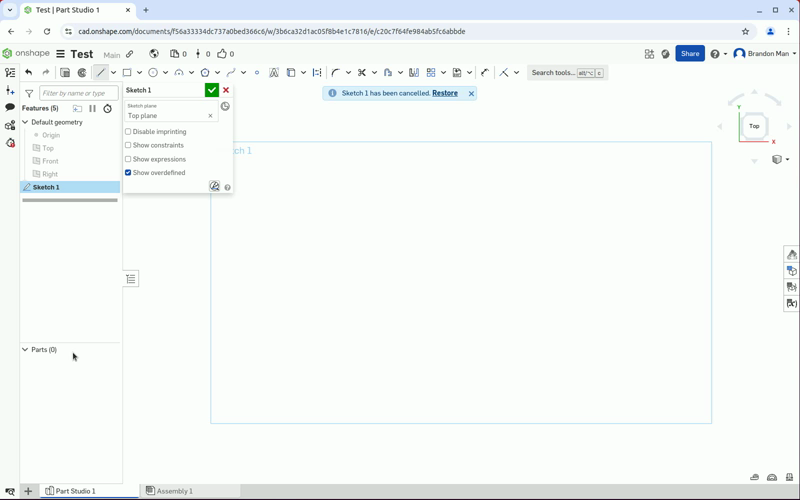
mouse_move(348, 299)
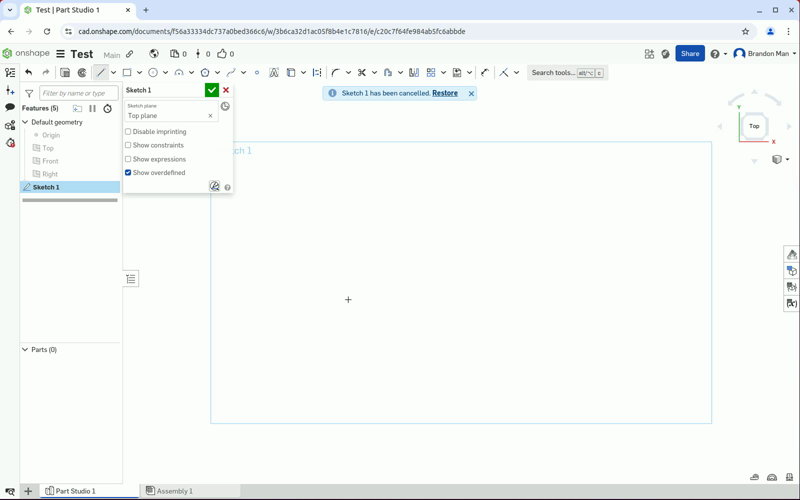
click(348, 299)
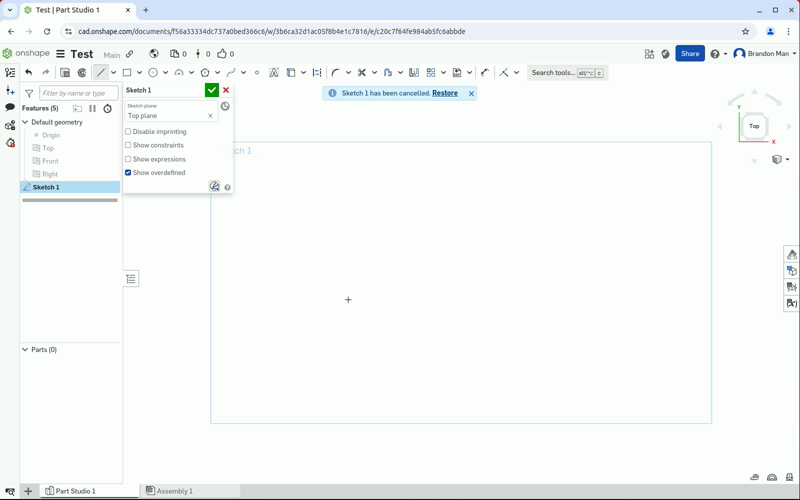
key_up(shift)
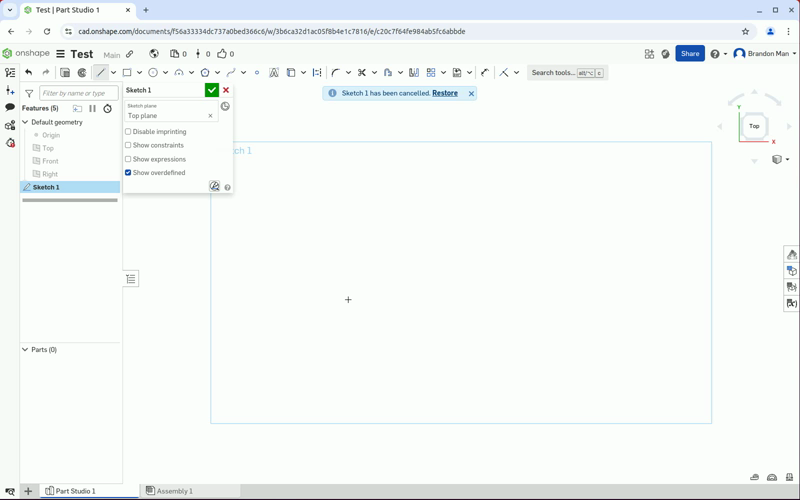
key_down(shift)
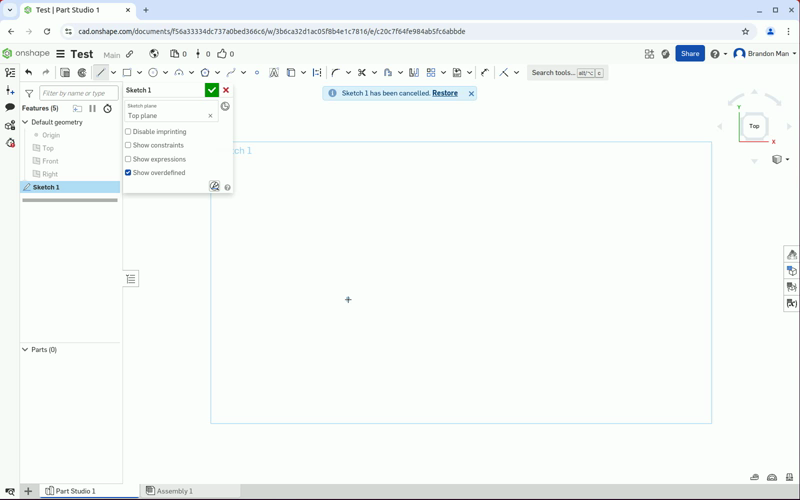
mouse_move(378, 299)
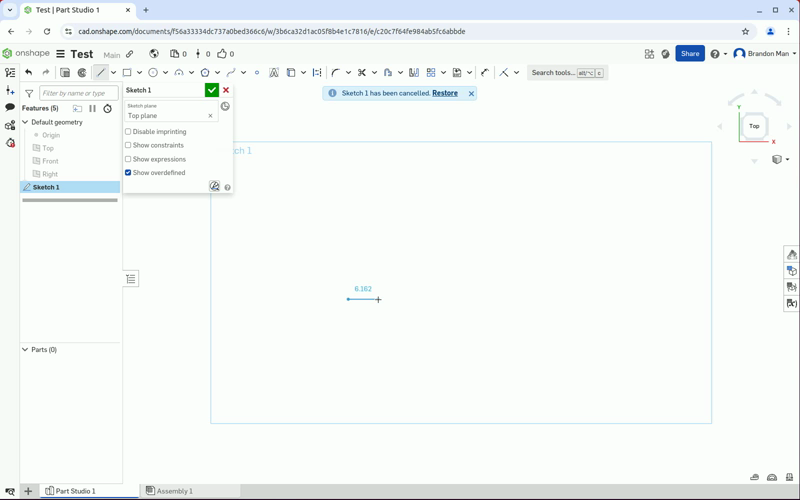
mouse_move(380, 299)
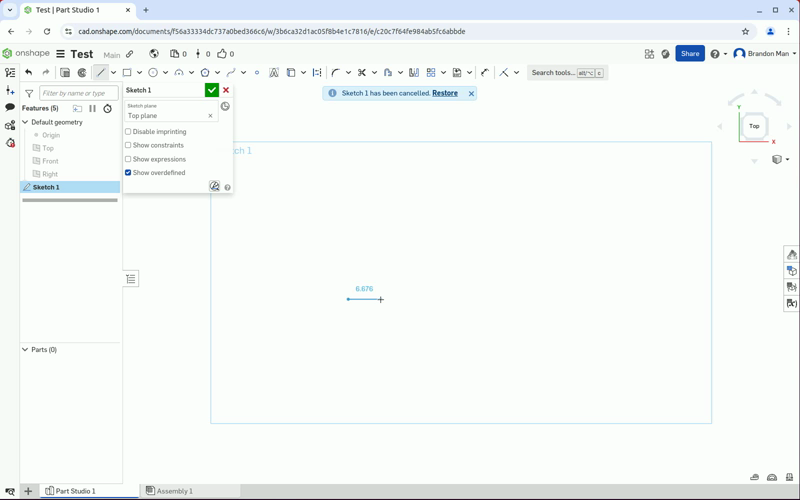
click(380, 299)
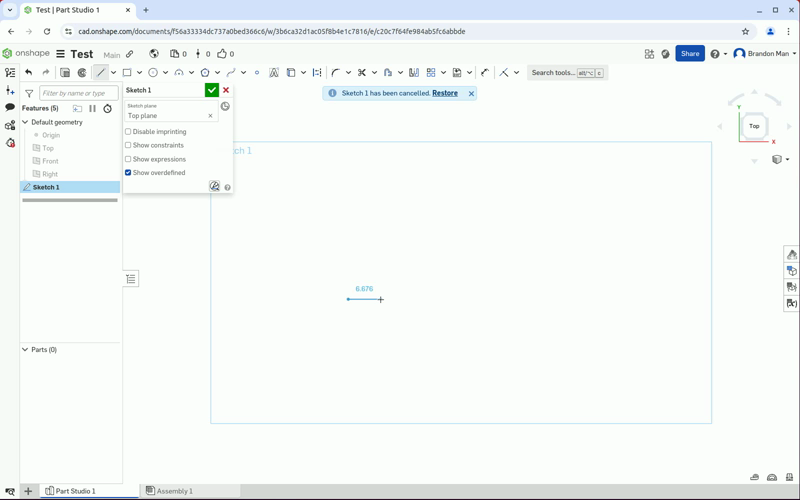
key_up(shift)
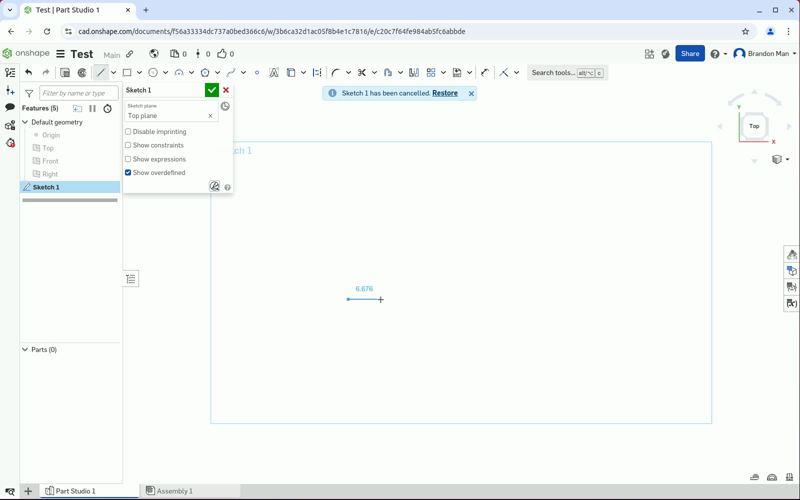
key_down(shift)
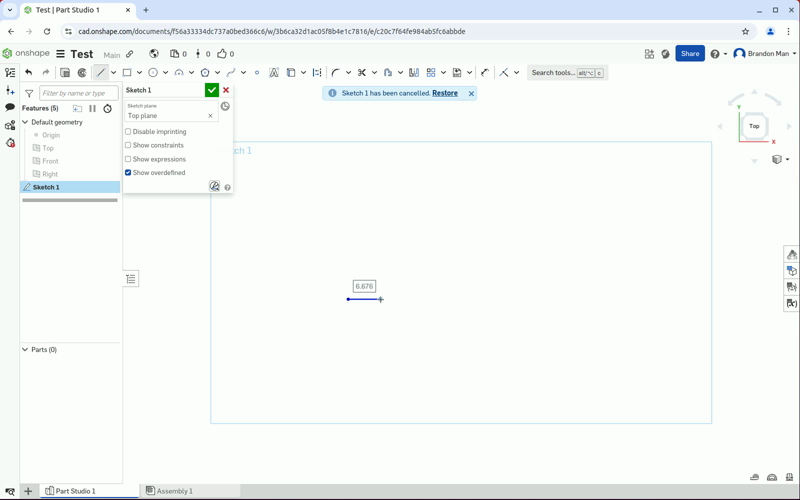
mouse_move(380, 234)
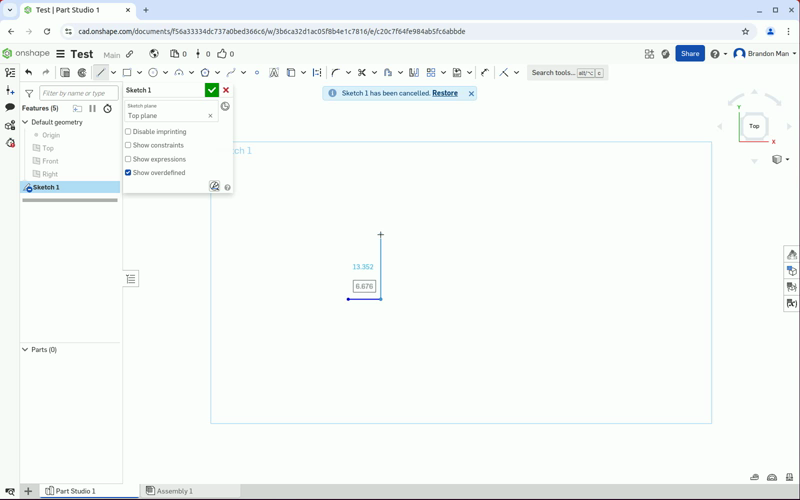
click(380, 234)
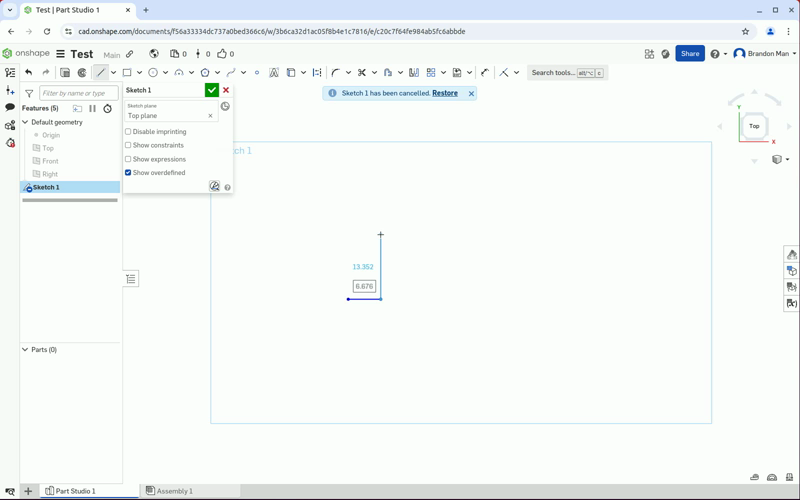
key_up(shift)
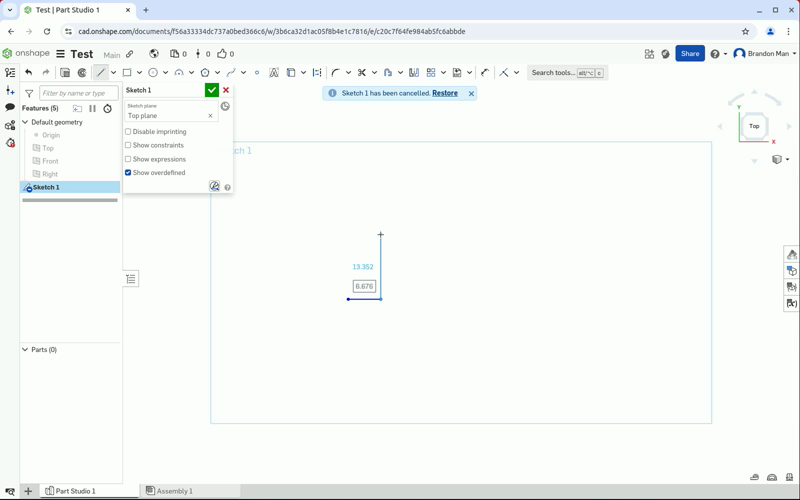
key_down(shift)
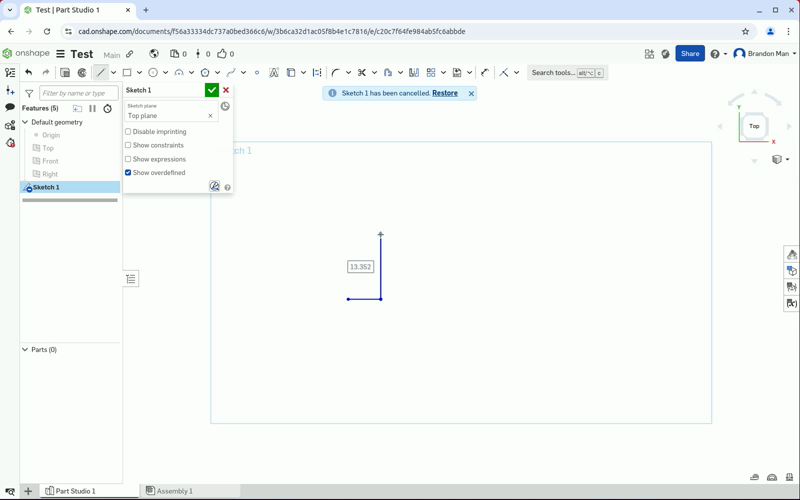
mouse_move(410, 234)
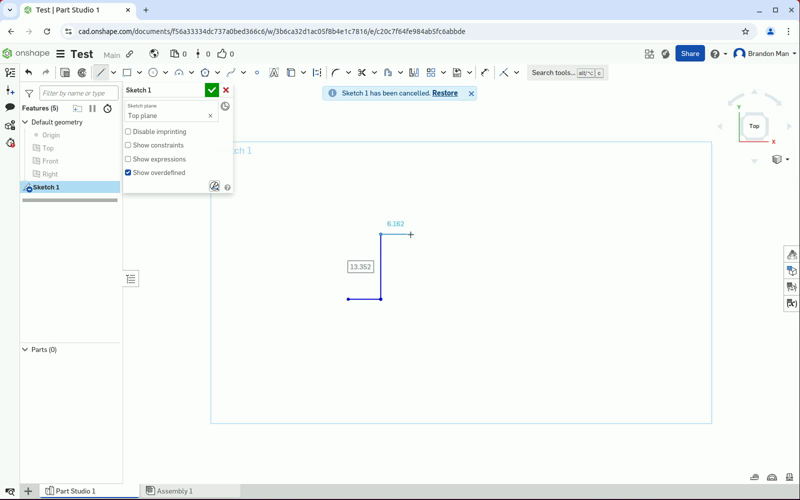
mouse_move(348, 234)
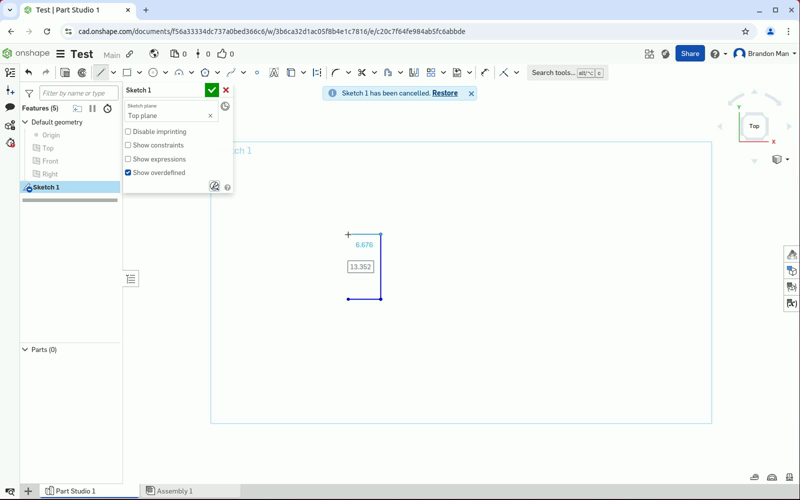
click(348, 234)
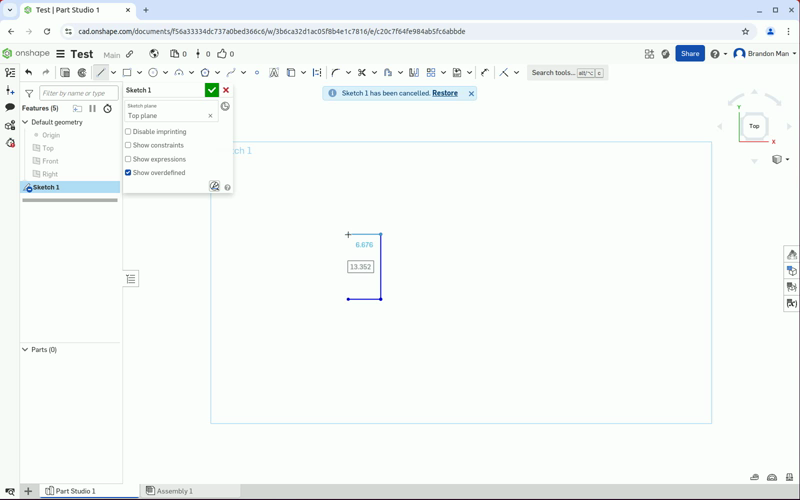
key_up(shift)
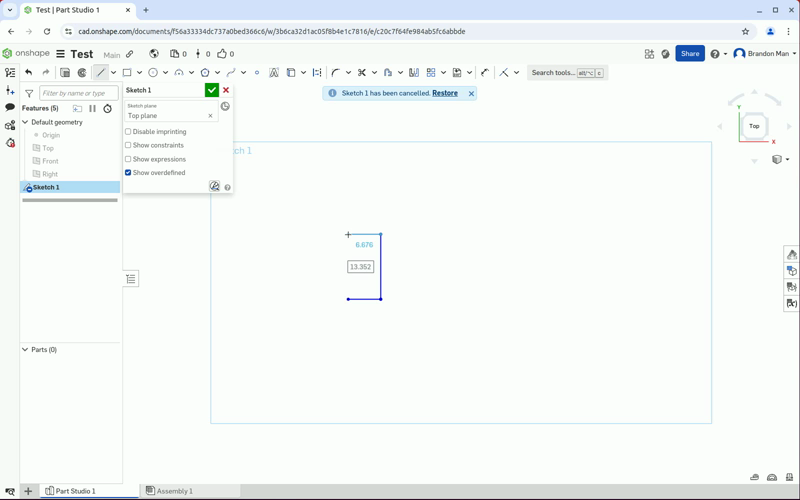
key_down(shift)
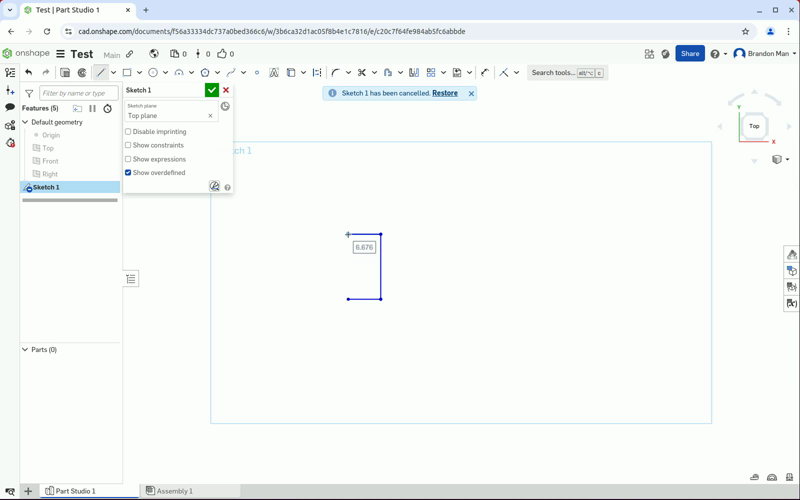
mouse_move(348, 299)
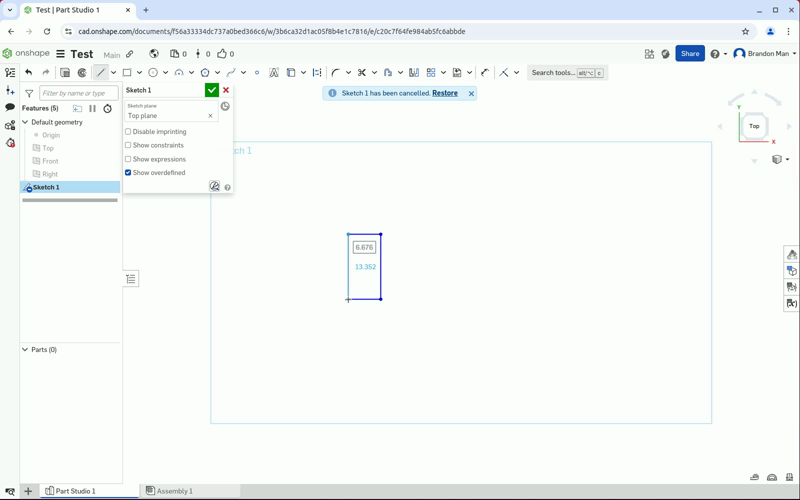
key_up(shift)
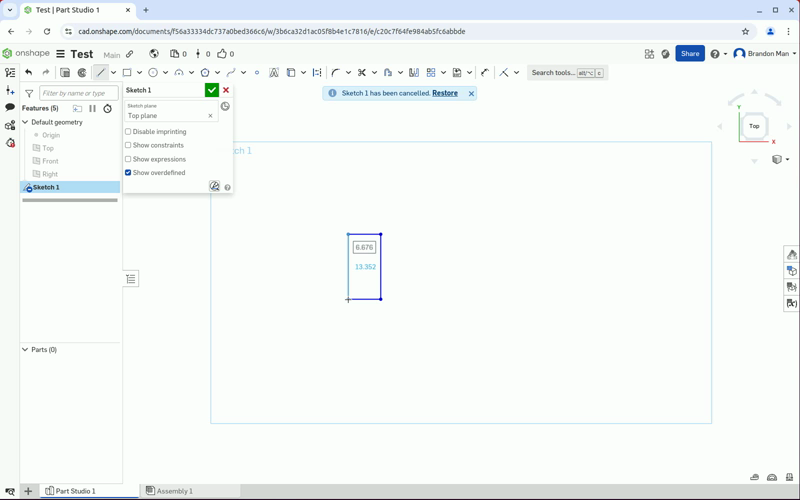
click(348, 299)
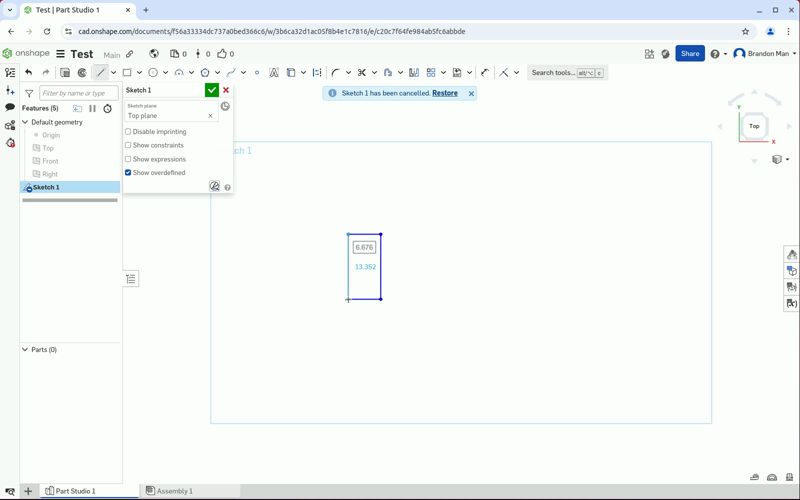
key(esc)
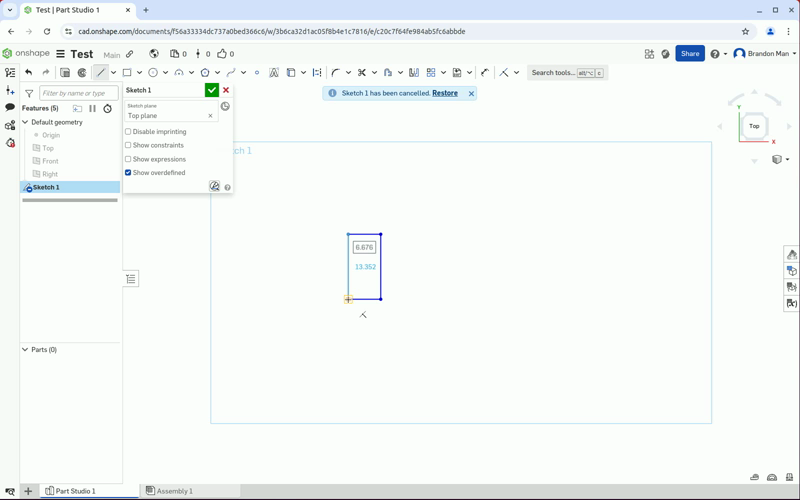
mouse_move(351, 293)
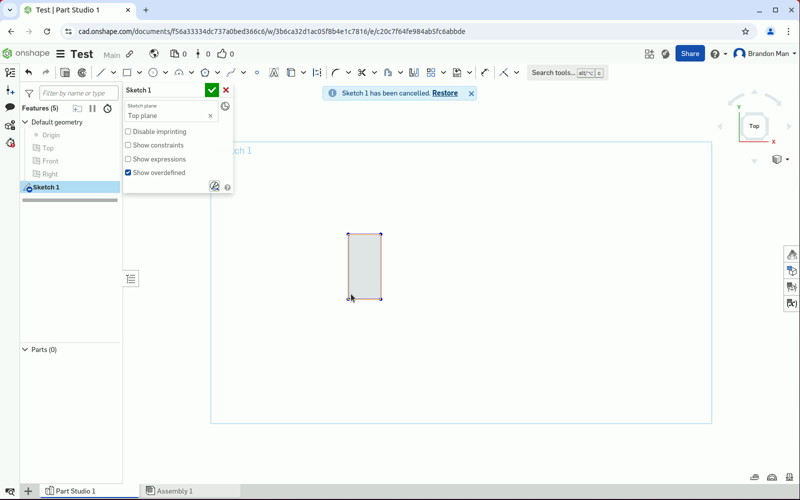
click(351, 293)
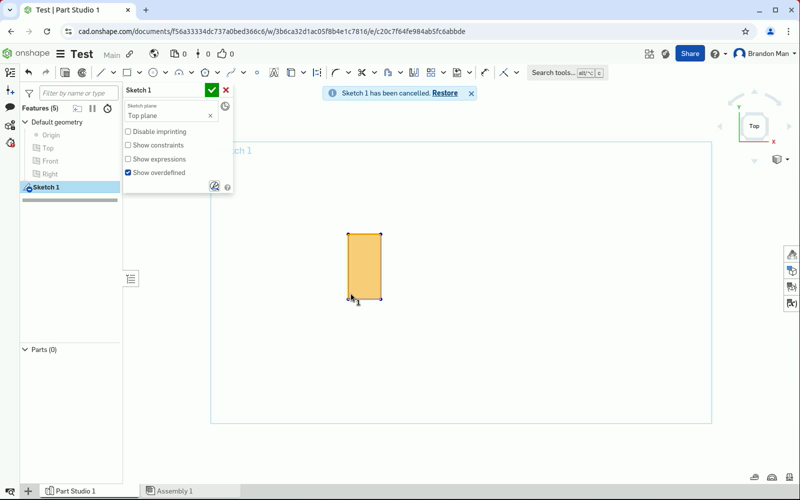
mouse_move(73, 352)
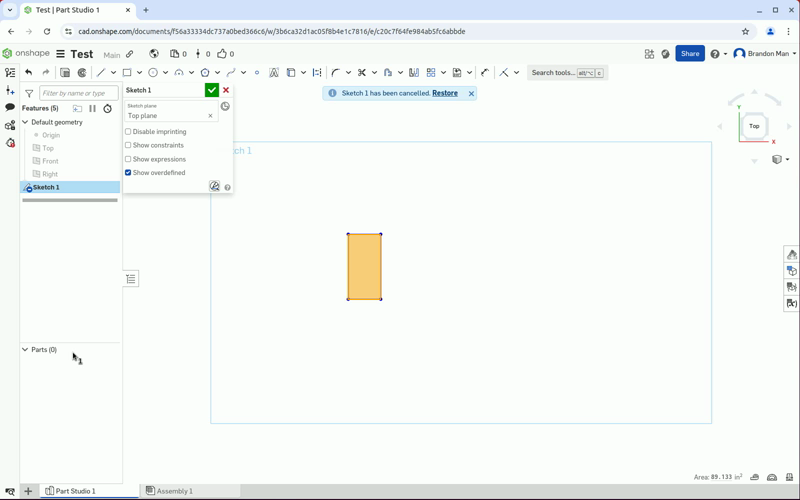
key(shift+y)
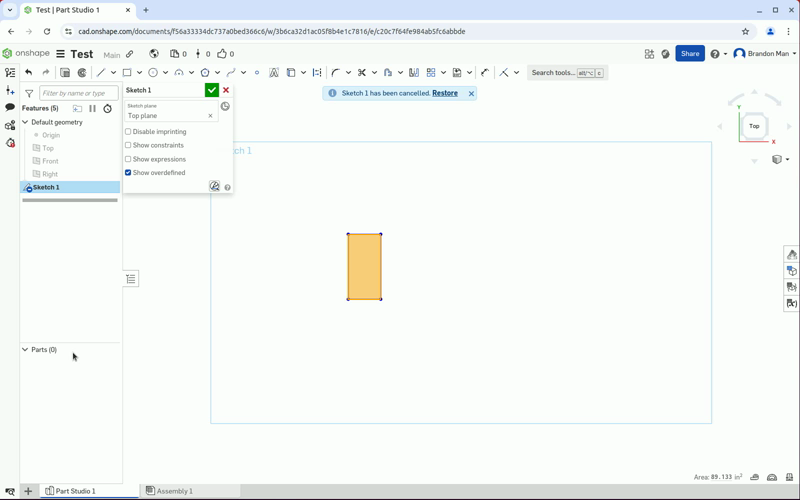
key(shift+e)
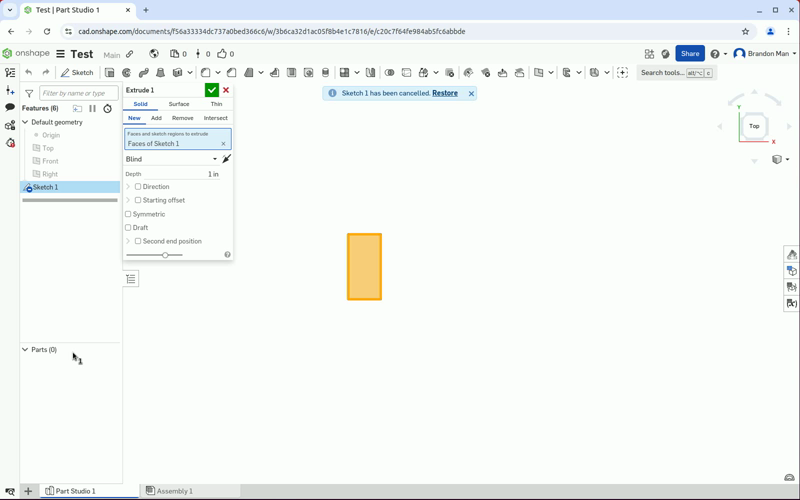
mouse_move(143, 106)
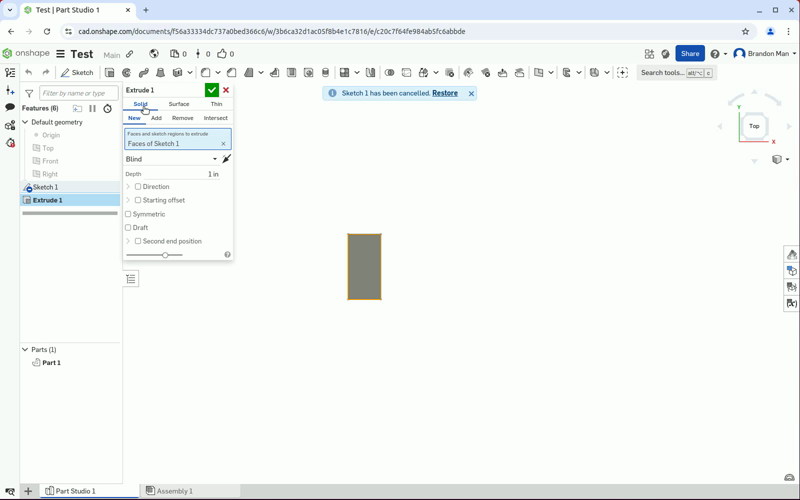
click(143, 106)
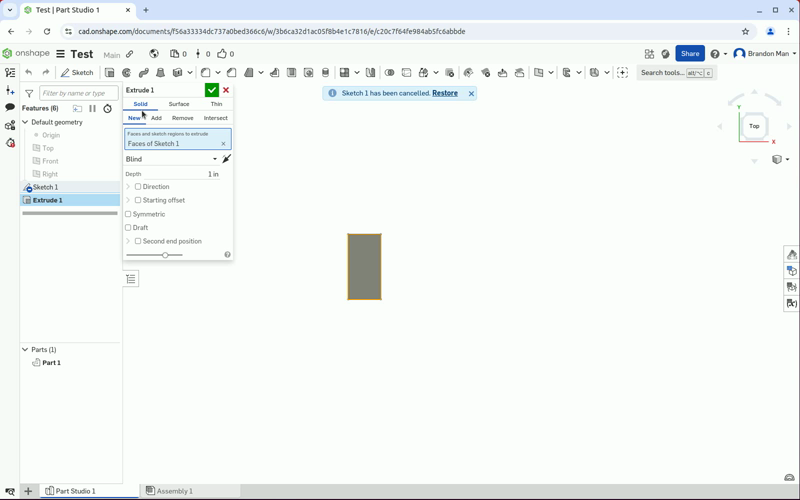
mouse_move(137, 120)
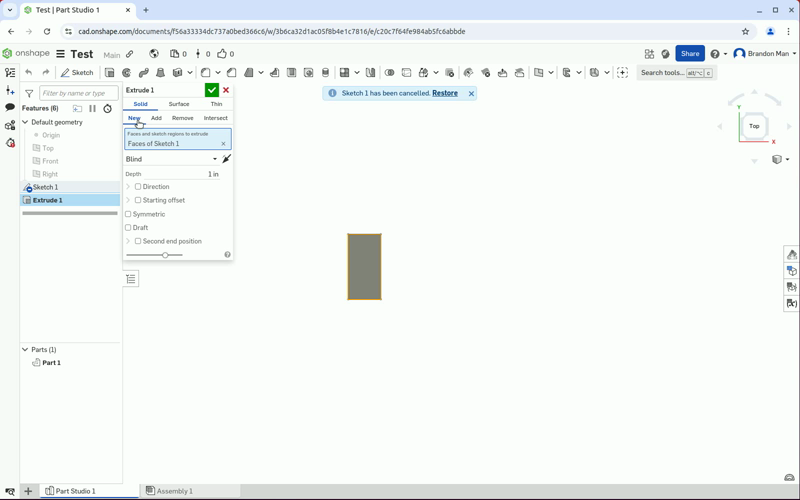
click(137, 120)
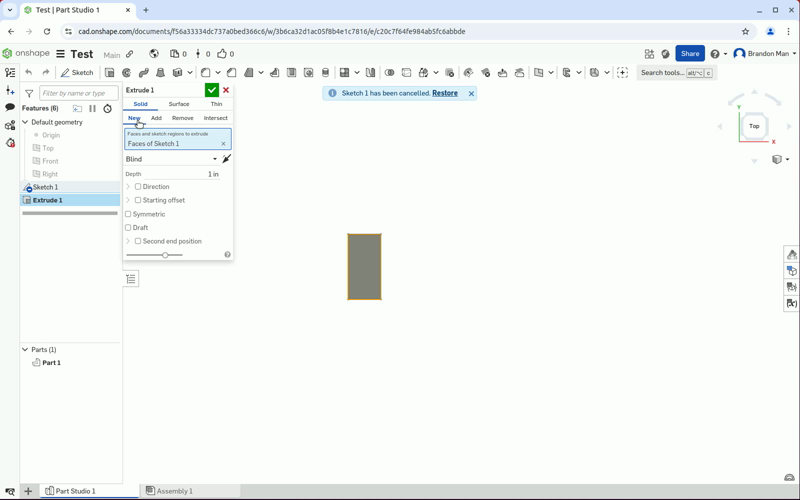
key(tab, 4)
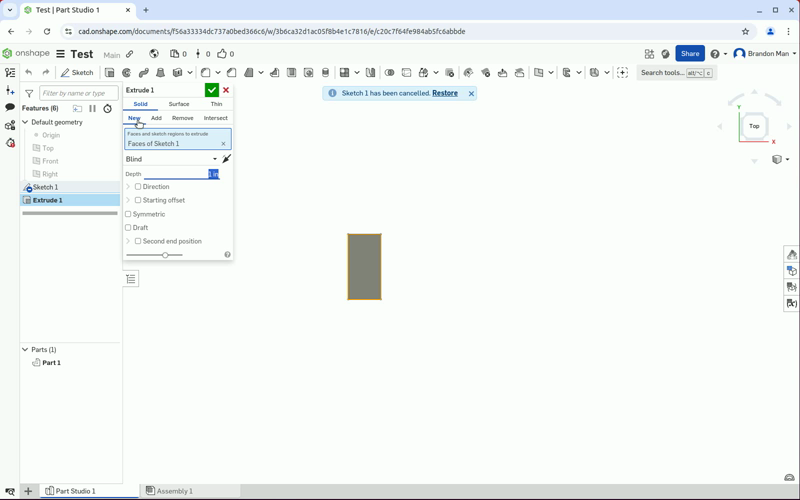
text(13.239)
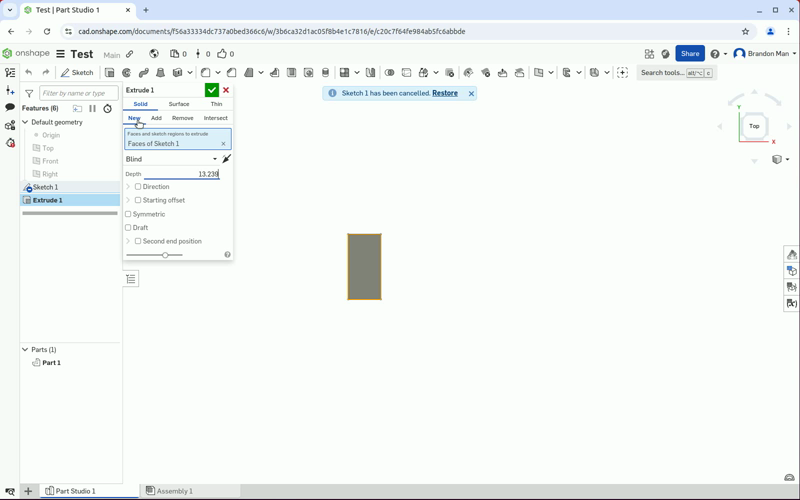
key(enter)
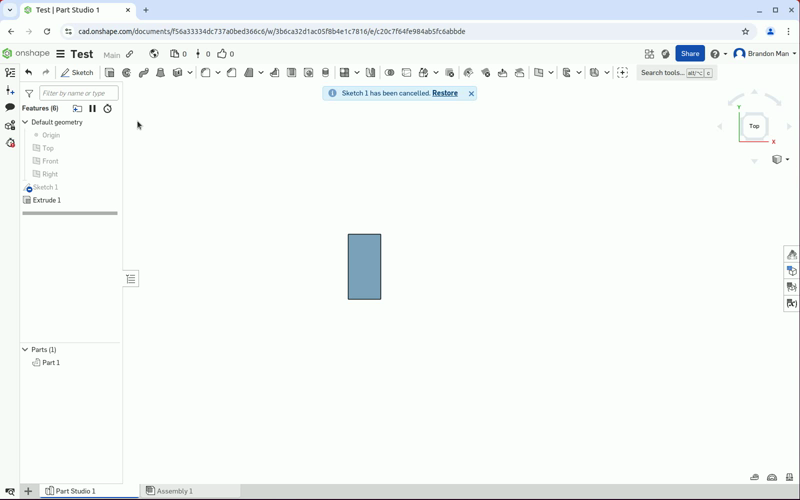
key(shift+h)
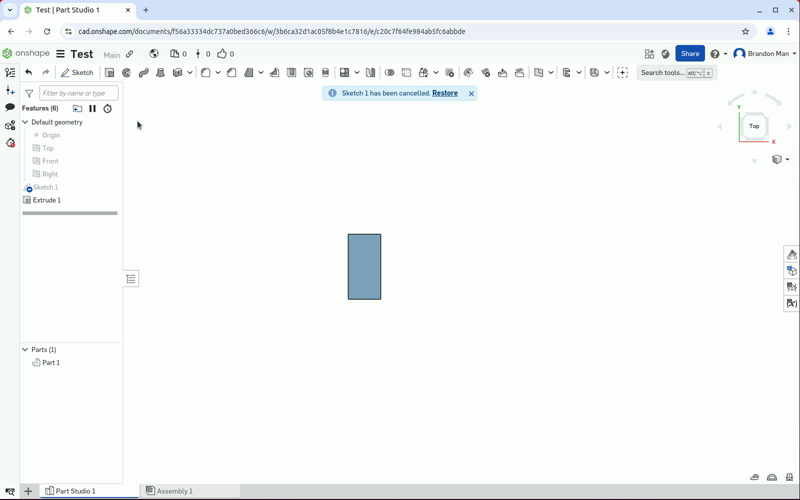
key(shift+h)
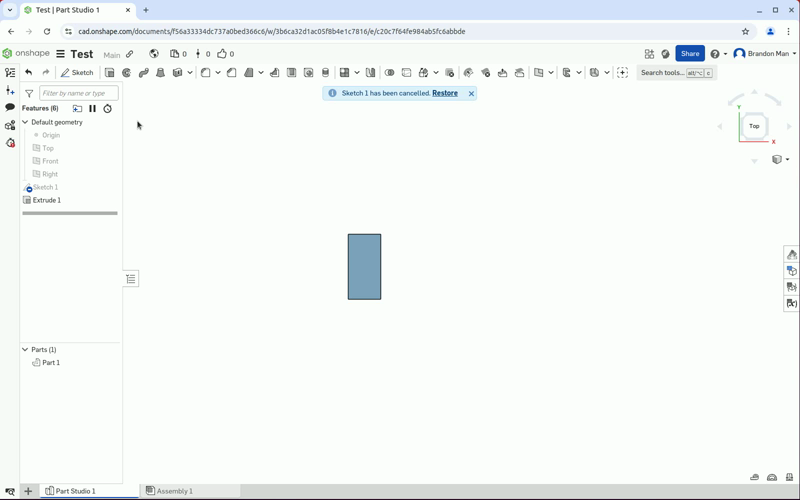
mouse_move(73, 189)
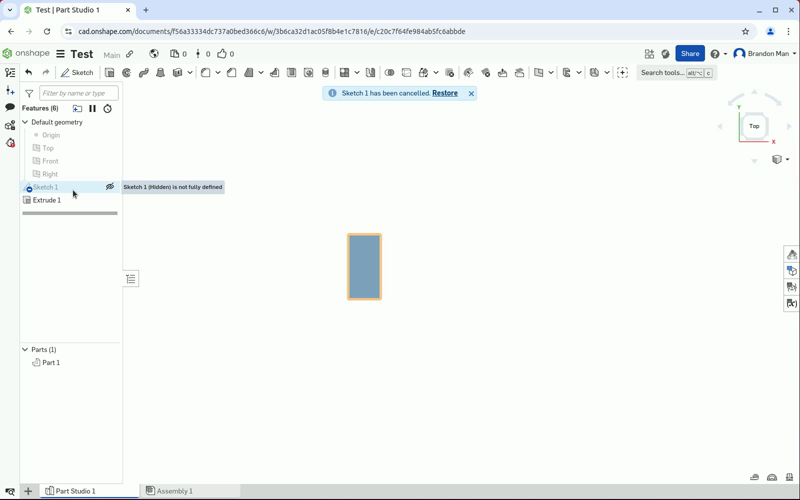
click(73, 189)
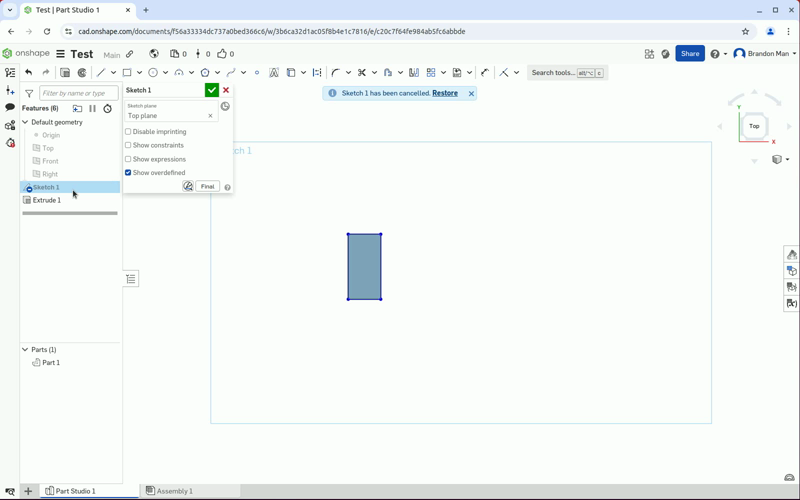
mouse_move(229, 92)
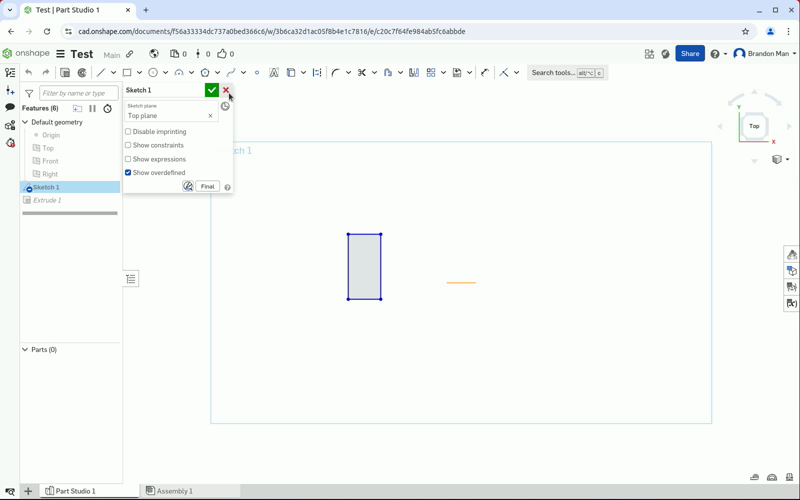
click(229, 92)
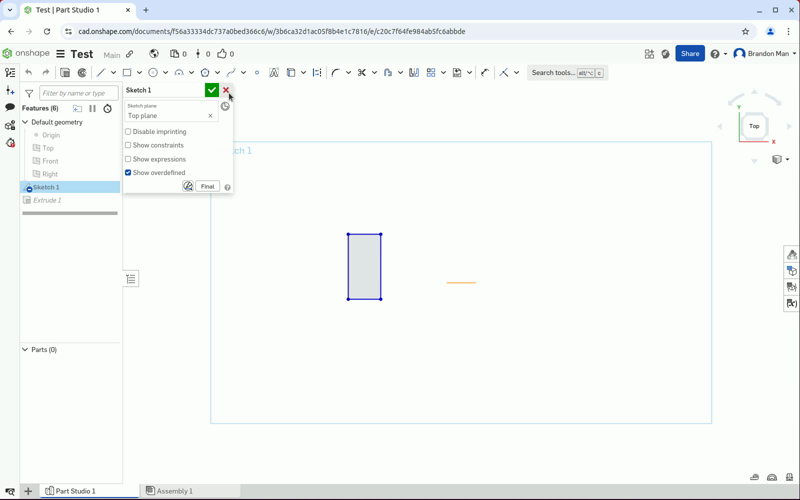
key(shift+s)
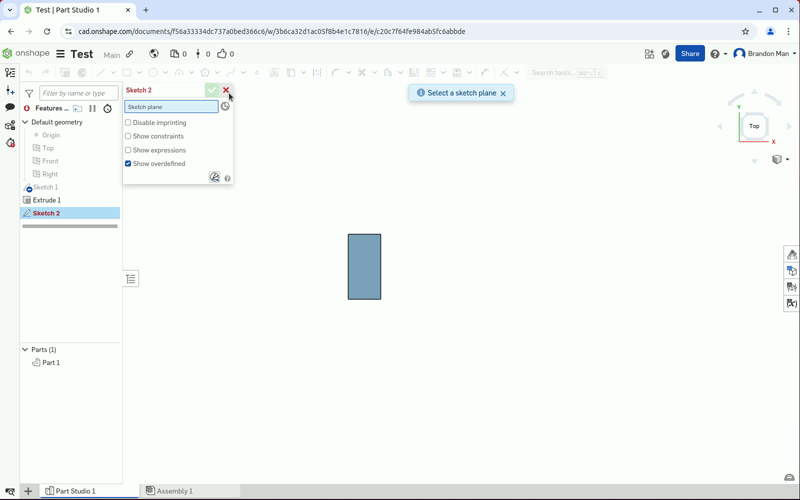
mouse_move(73, 150)
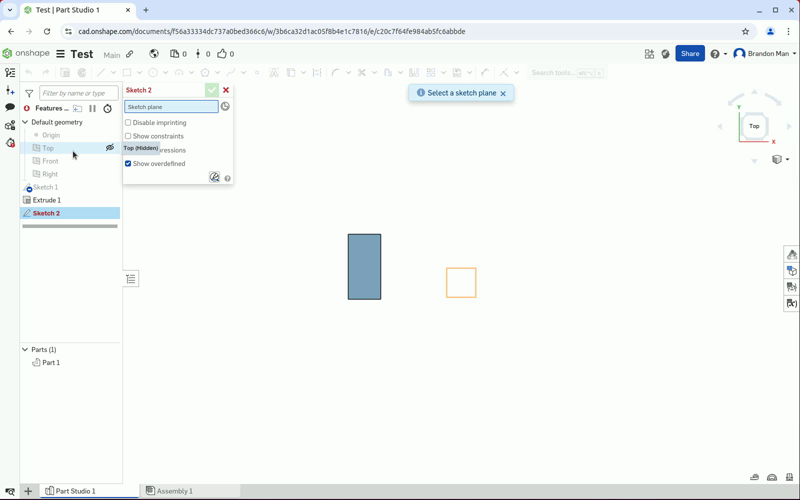
click(73, 150)
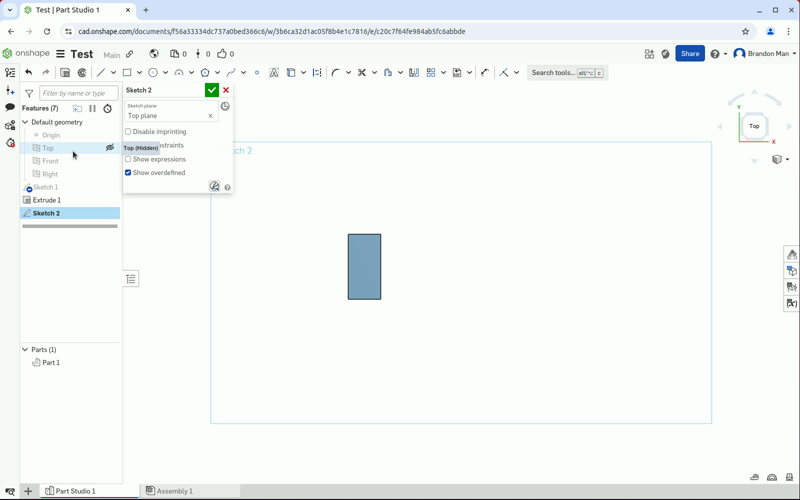
mouse_move(73, 352)
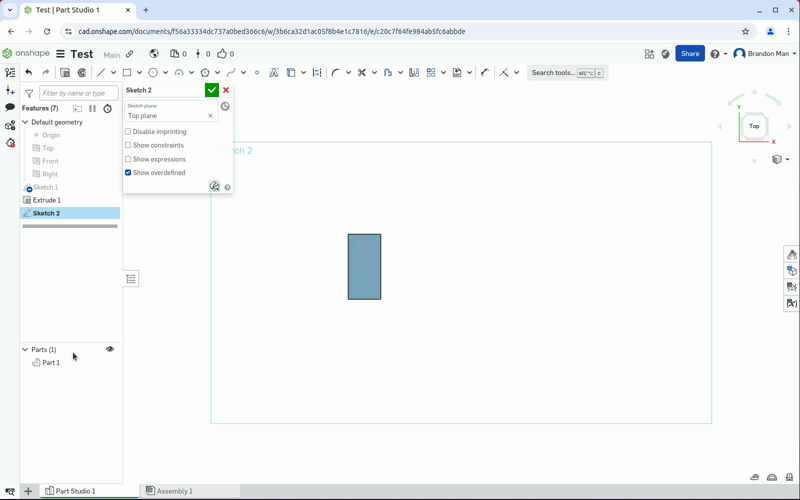
key(y)
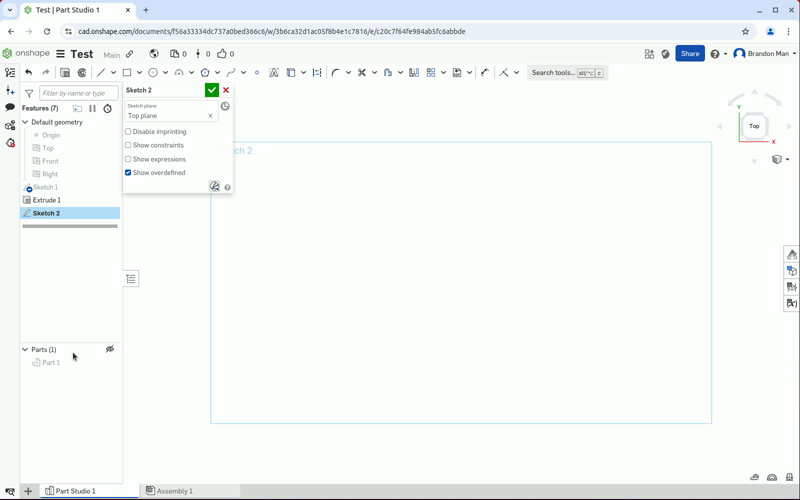
key(l)
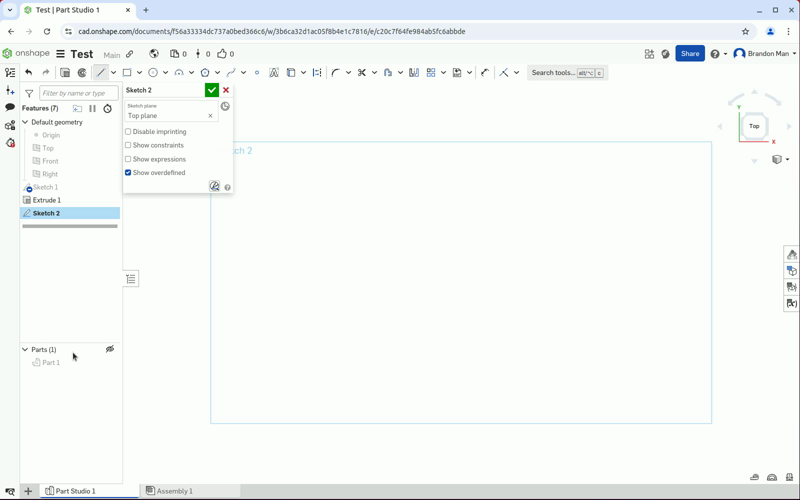
key_down(shift)
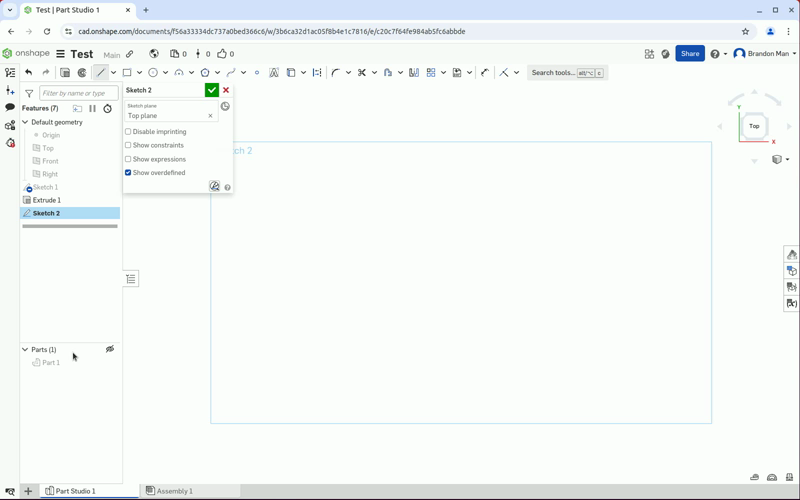
mouse_move(380, 299)
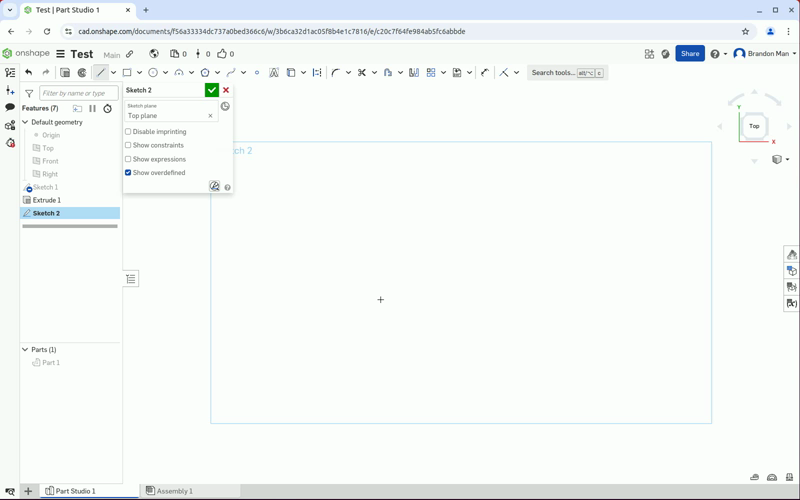
click(380, 299)
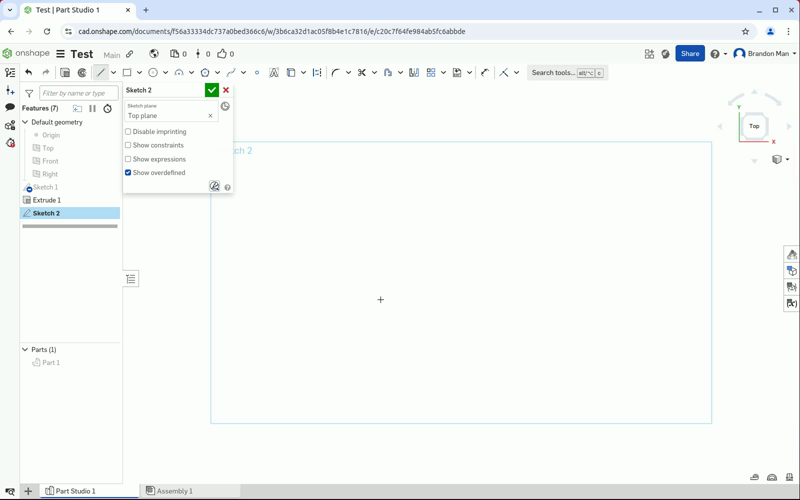
key_up(shift)
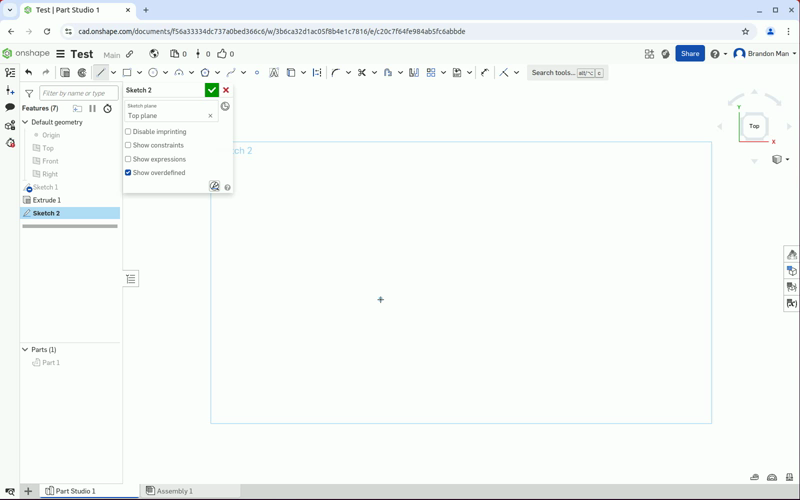
key_down(shift)
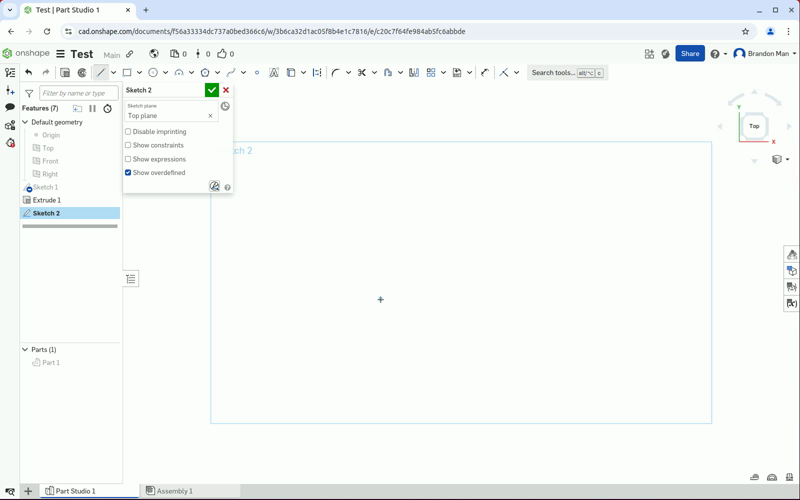
mouse_move(410, 299)
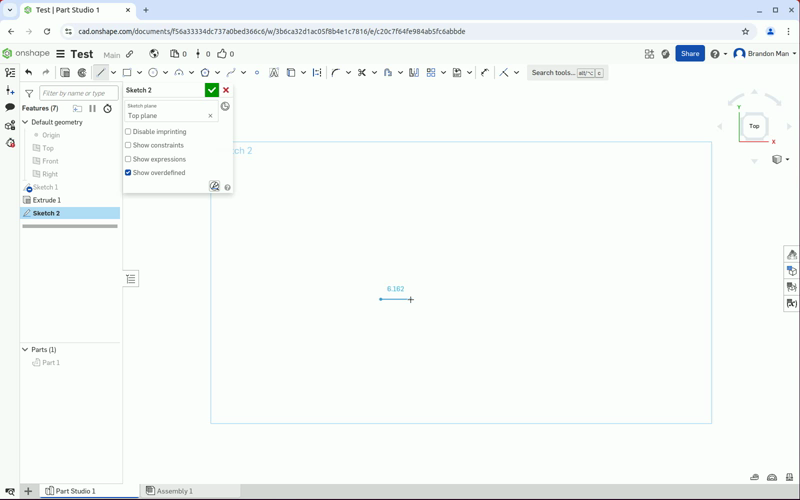
mouse_move(413, 299)
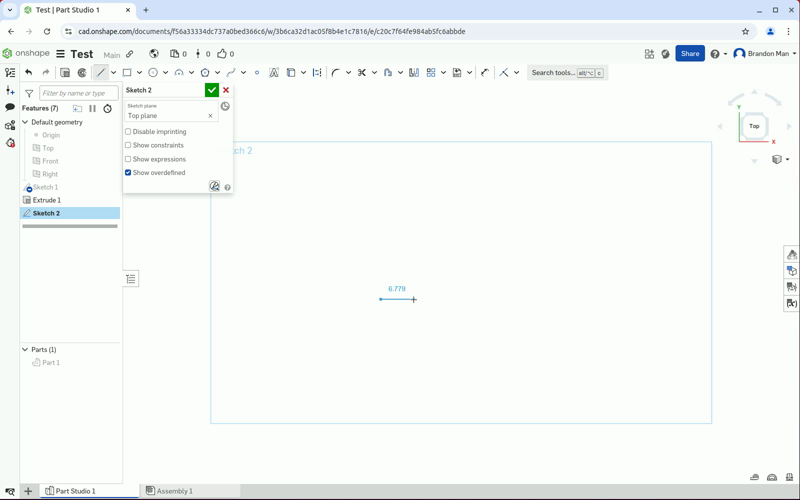
click(413, 299)
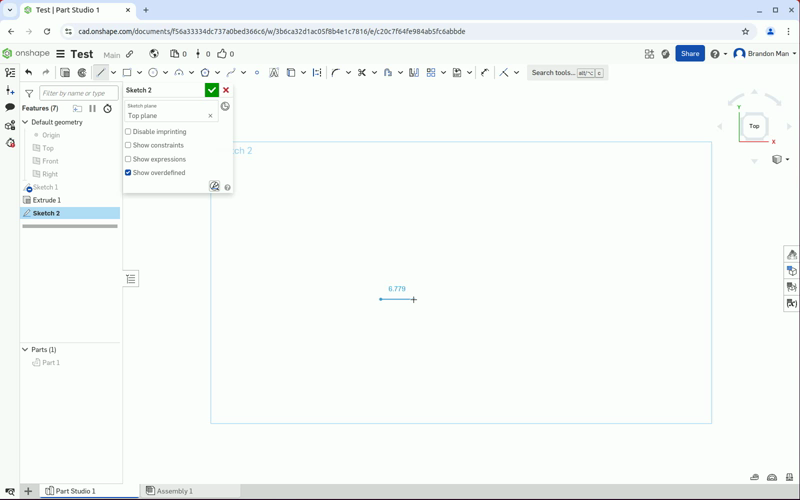
key_up(shift)
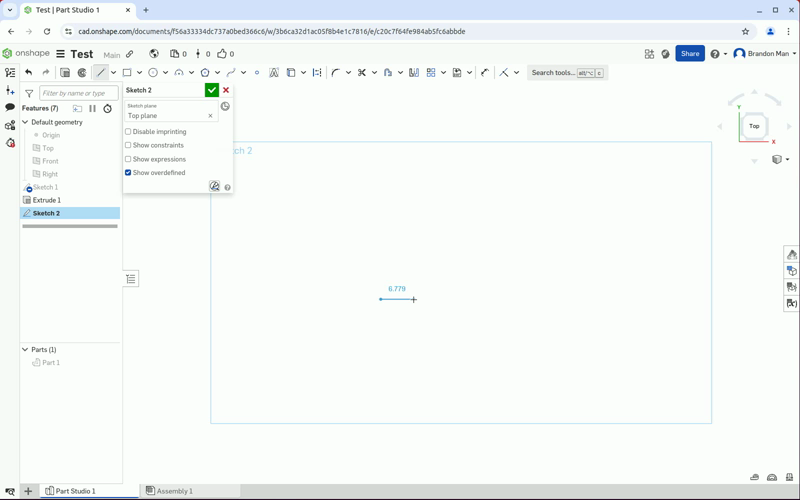
key(esc)
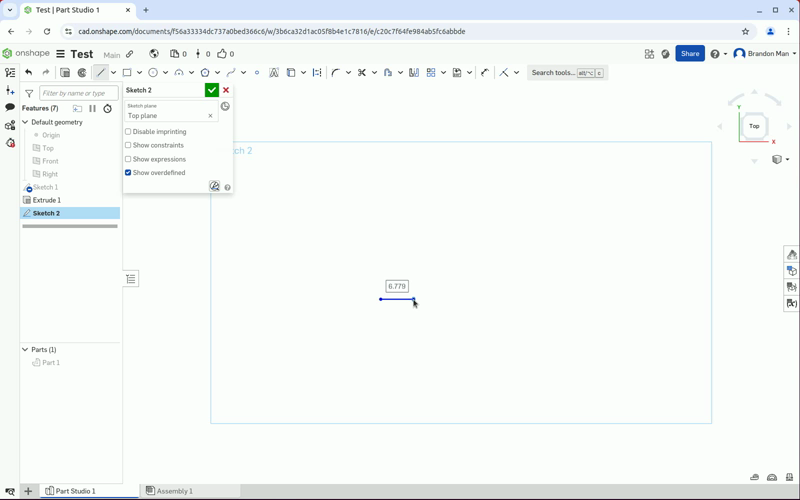
key(a)
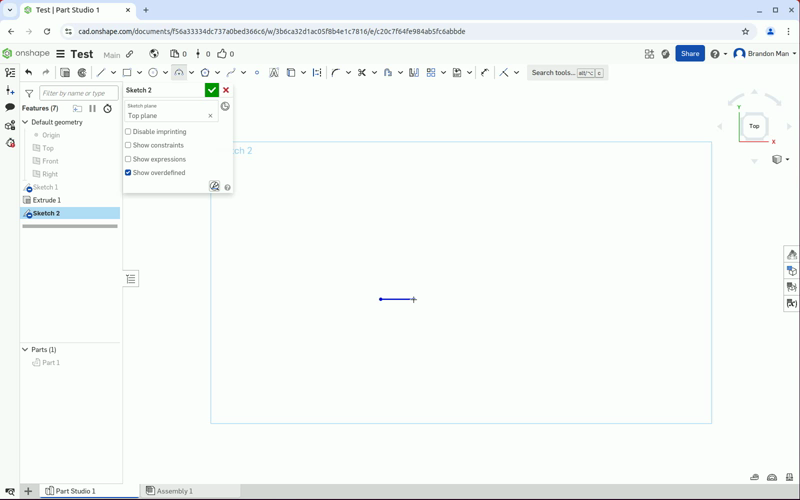
mouse_move(413, 299)
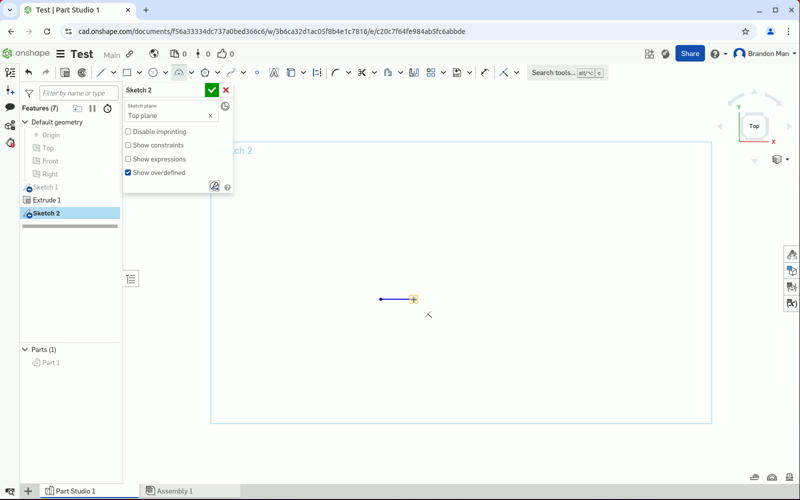
click(413, 299)
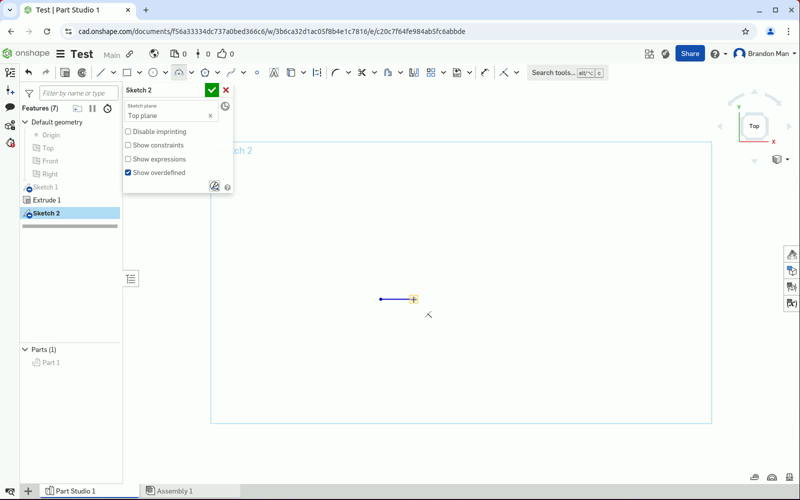
key_down(shift)
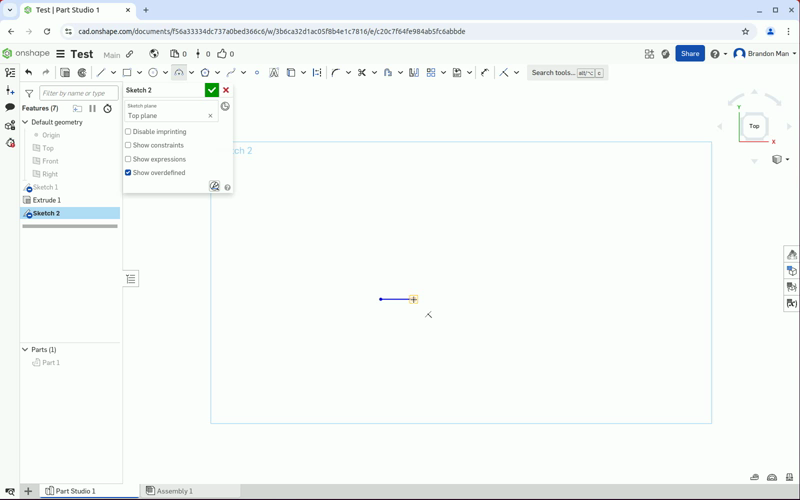
mouse_move(413, 234)
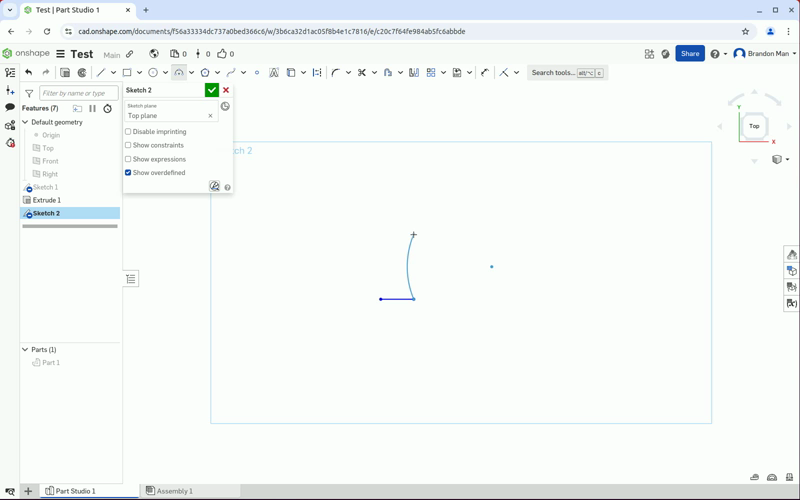
click(413, 234)
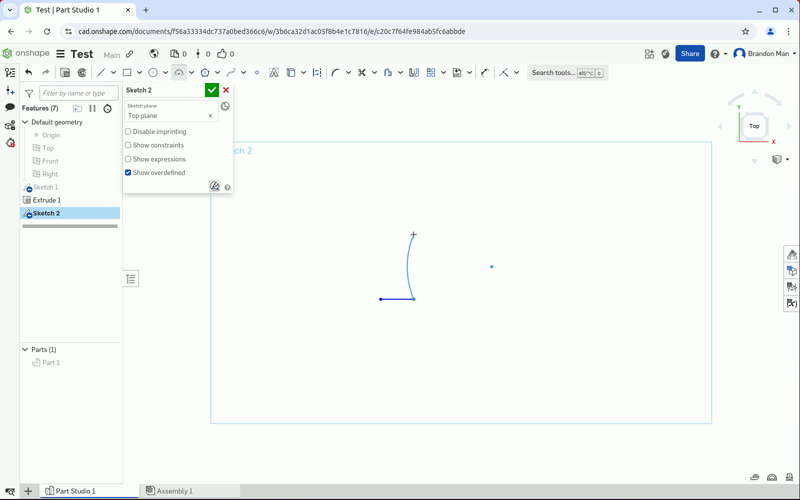
mouse_move(446, 266)
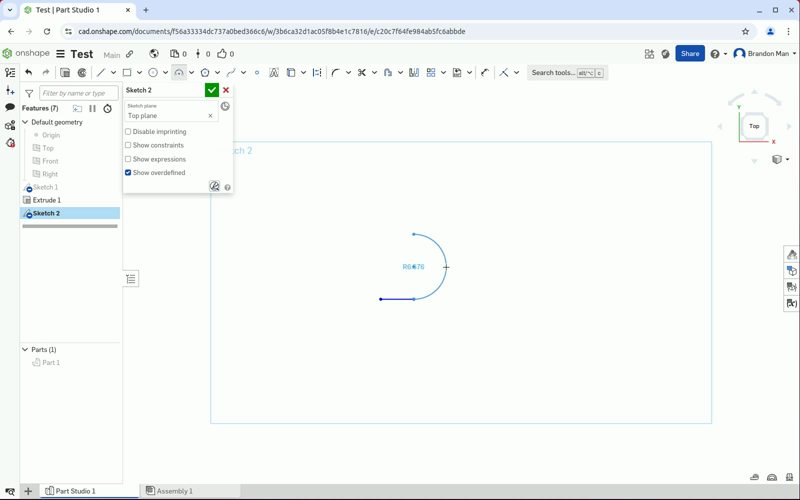
click(446, 266)
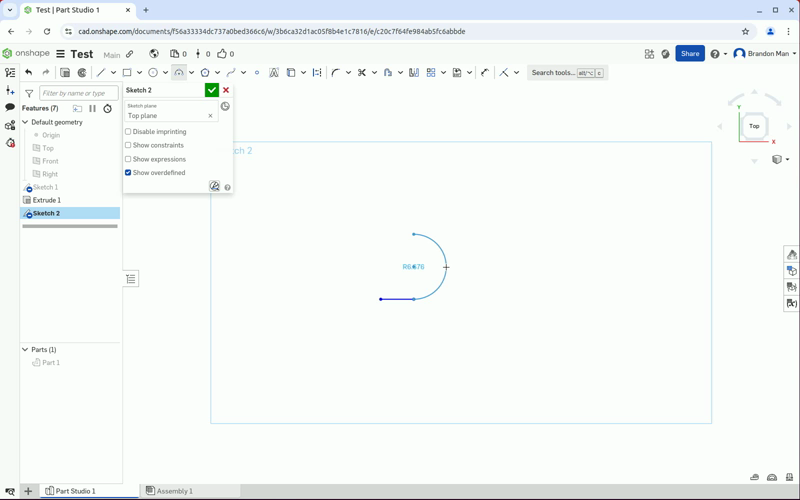
key_up(shift)
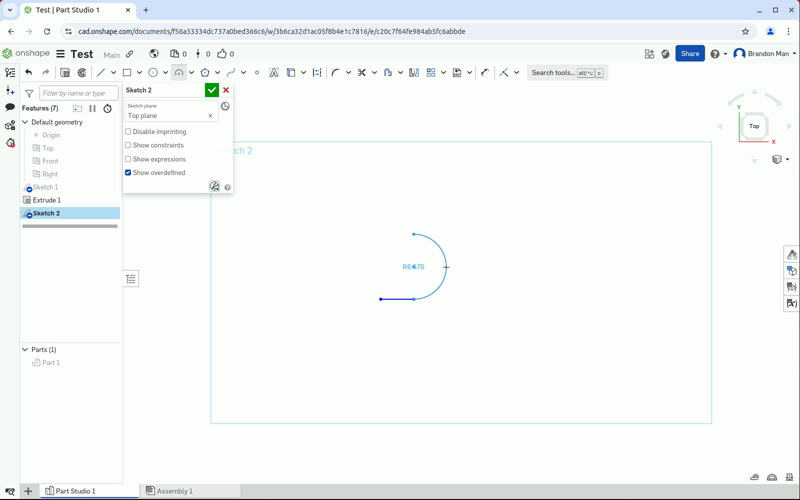
key(esc)
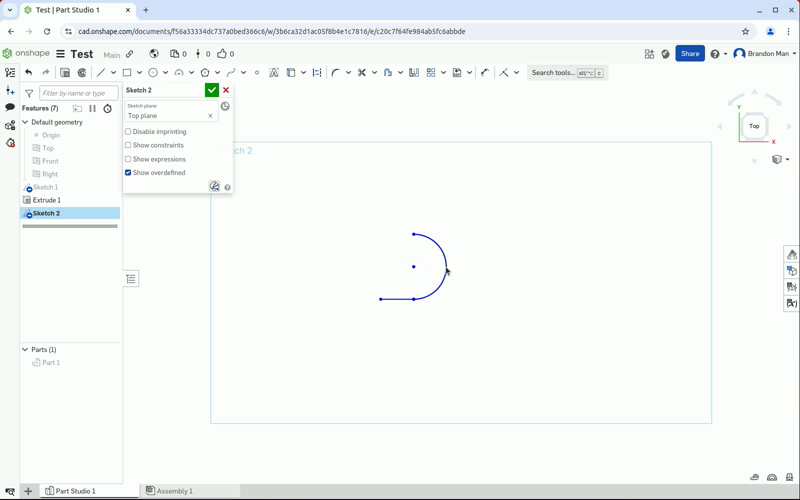
key(l)
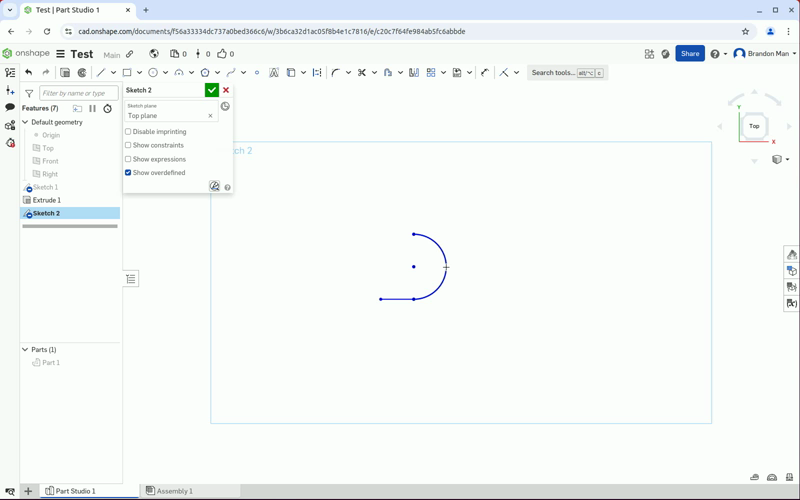
mouse_move(413, 234)
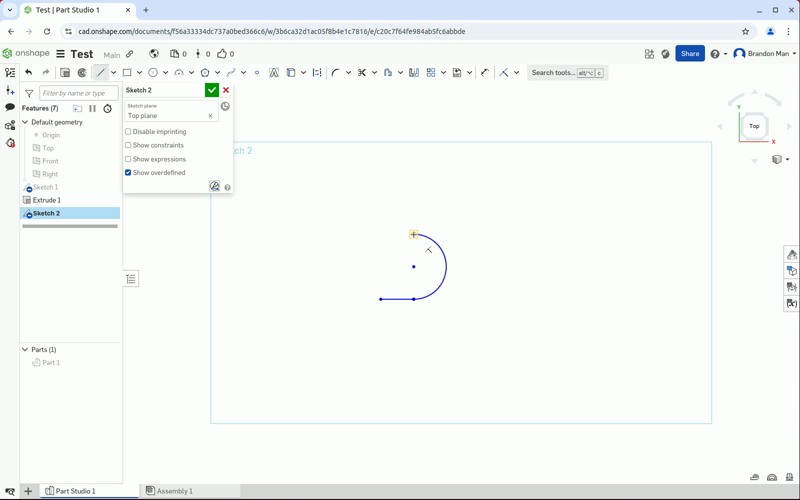
click(413, 234)
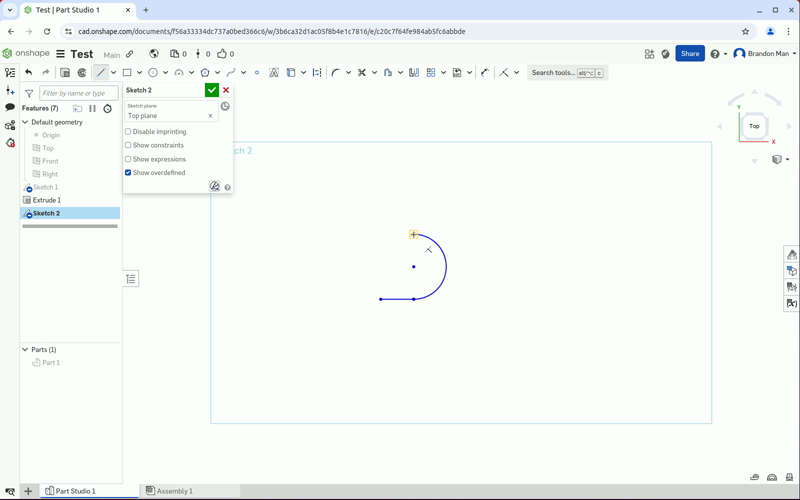
key_down(shift)
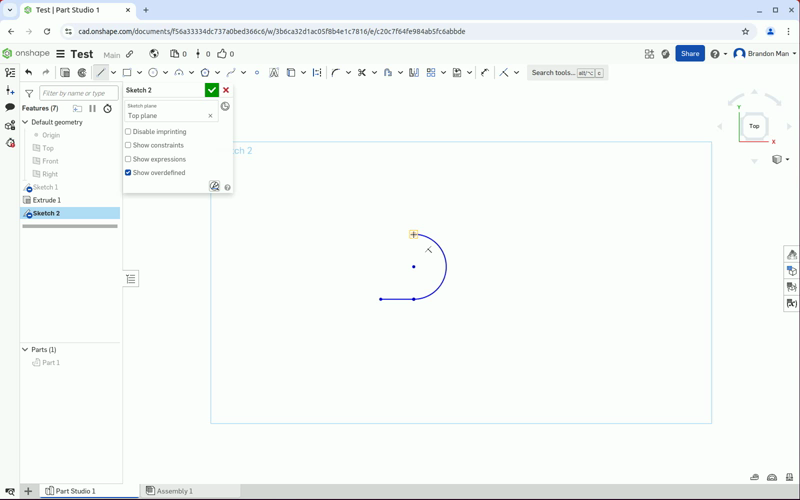
mouse_move(444, 234)
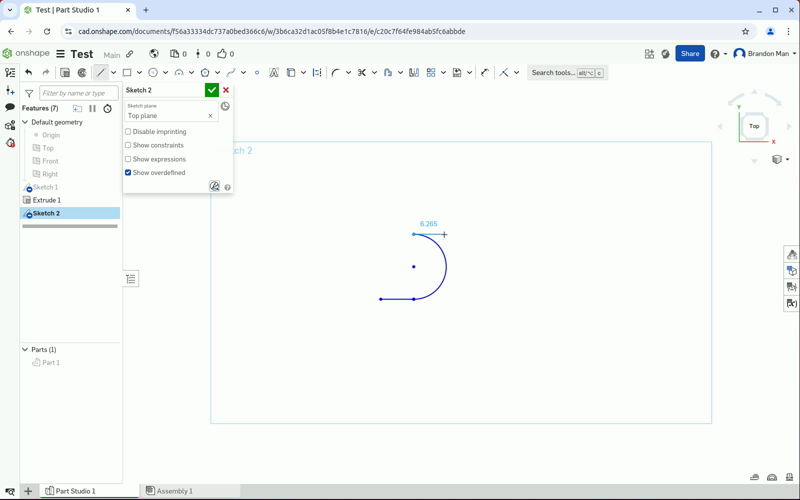
mouse_move(380, 234)
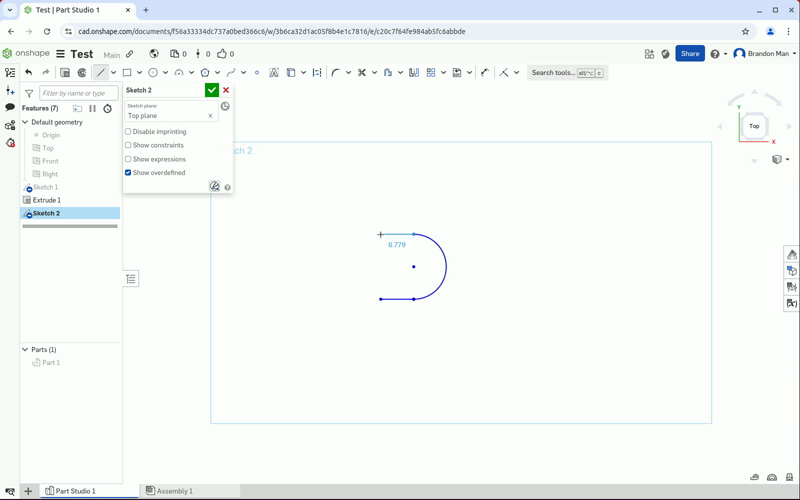
click(380, 234)
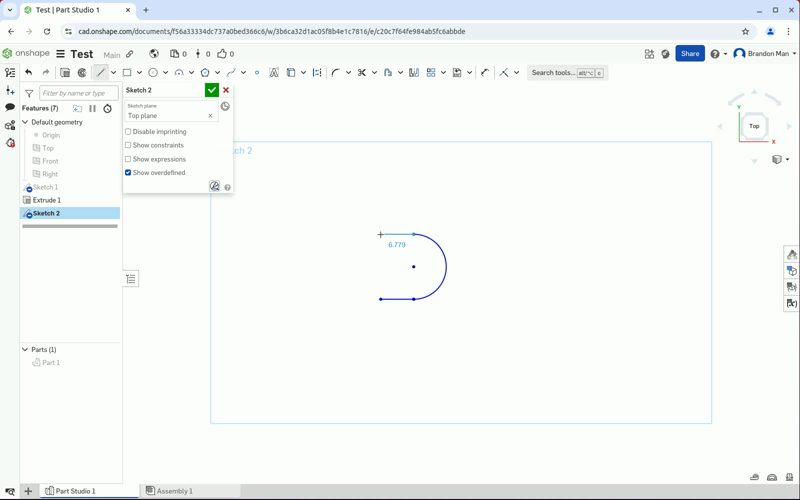
key_up(shift)
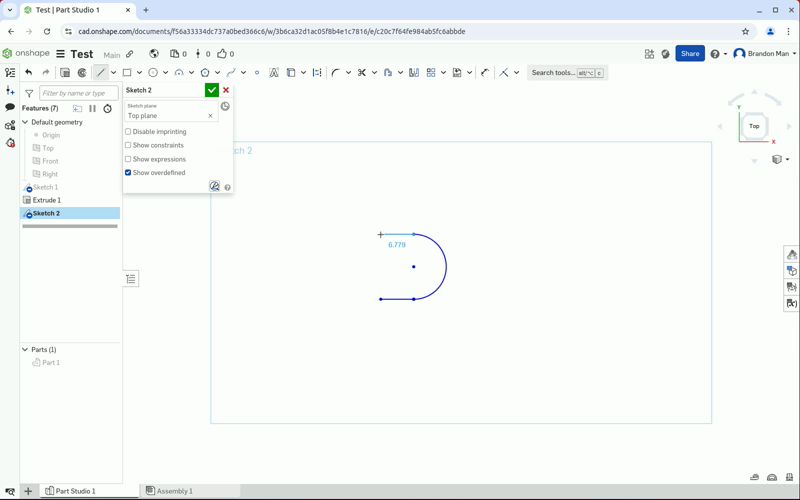
key_down(shift)
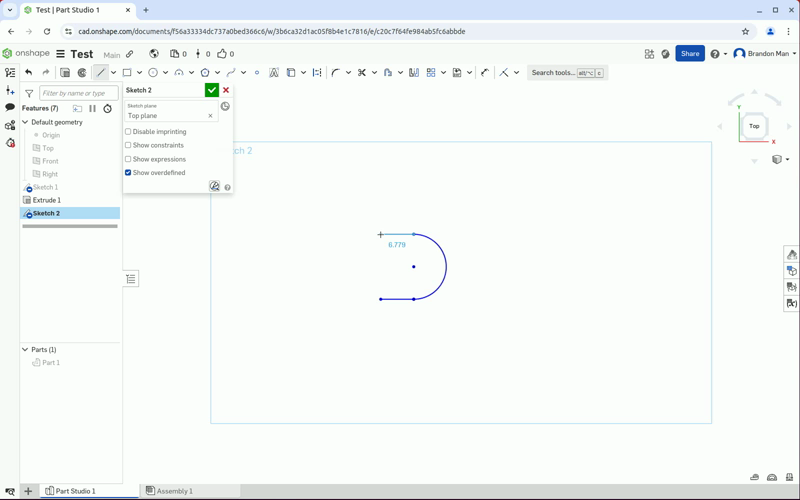
mouse_move(380, 299)
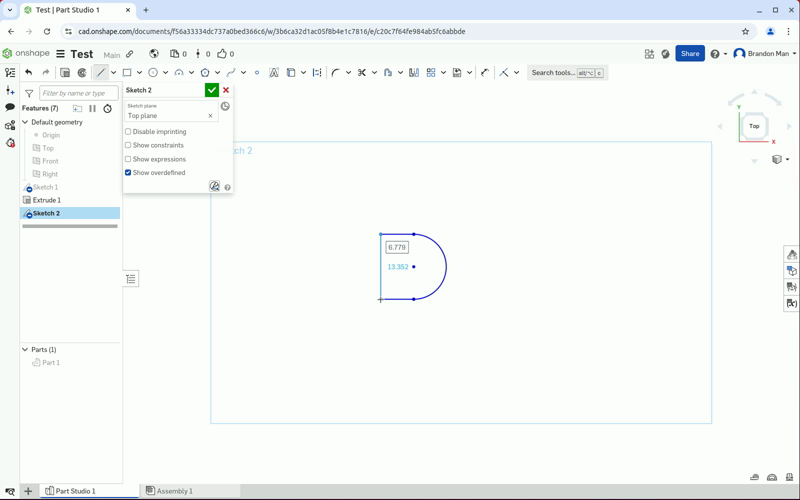
key_up(shift)
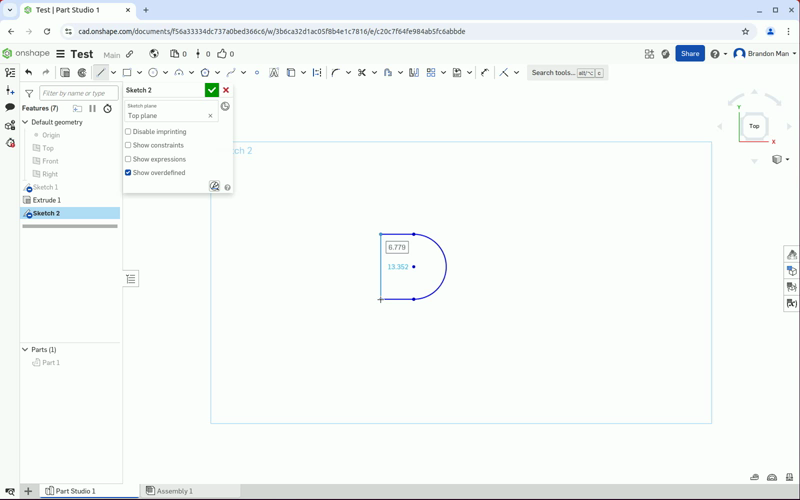
click(380, 299)
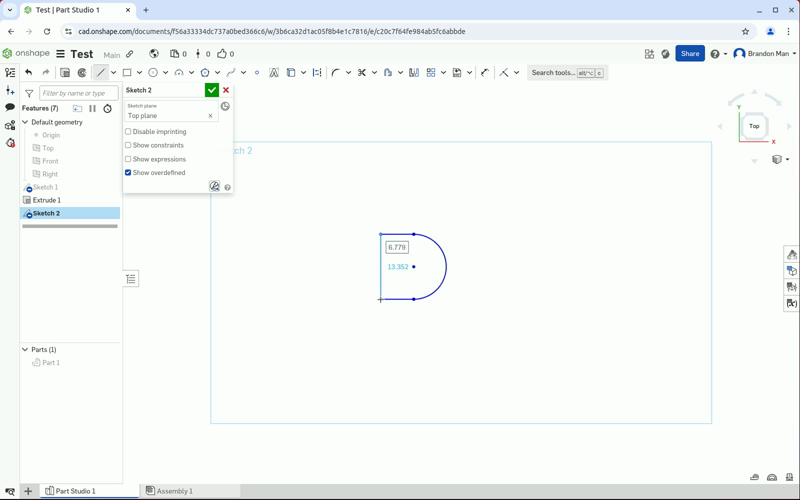
key(esc)
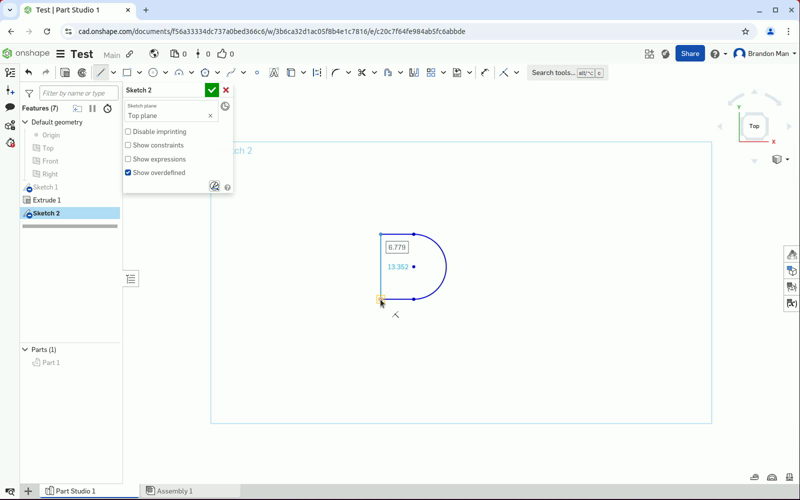
key(c)
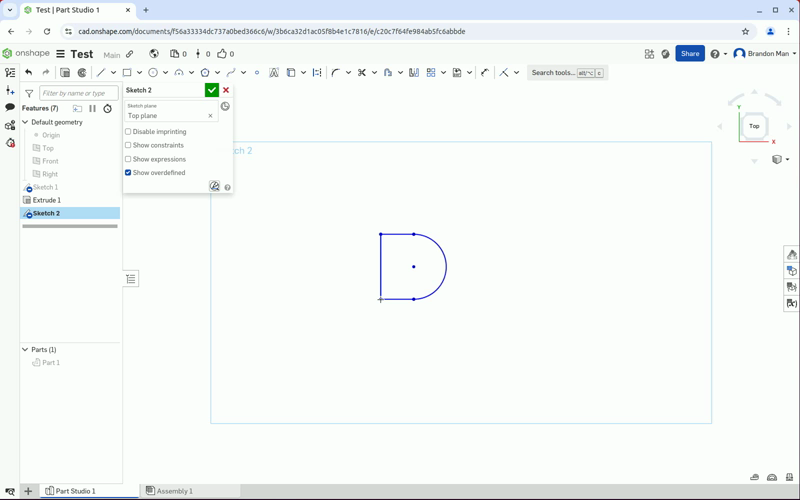
key_down(shift)
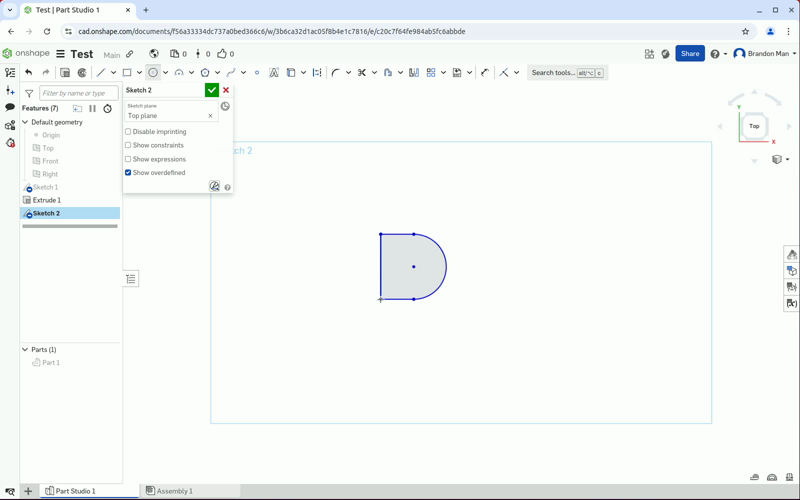
mouse_move(413, 266)
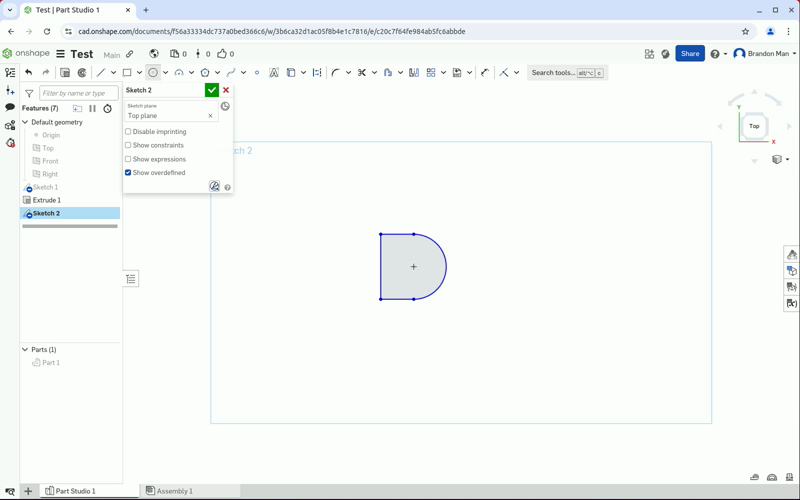
click(413, 266)
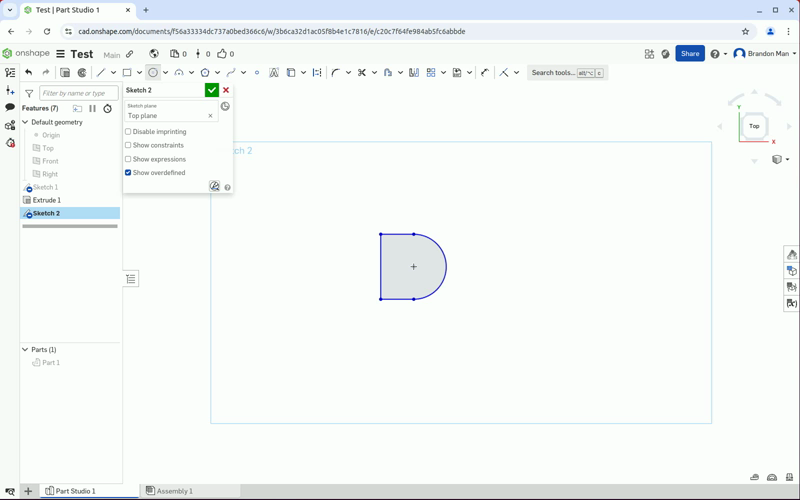
key_up(shift)
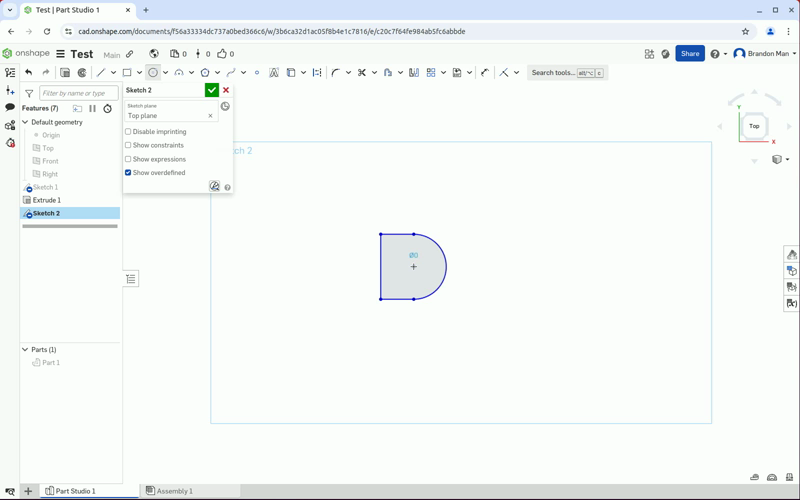
mouse_move(422, 266)
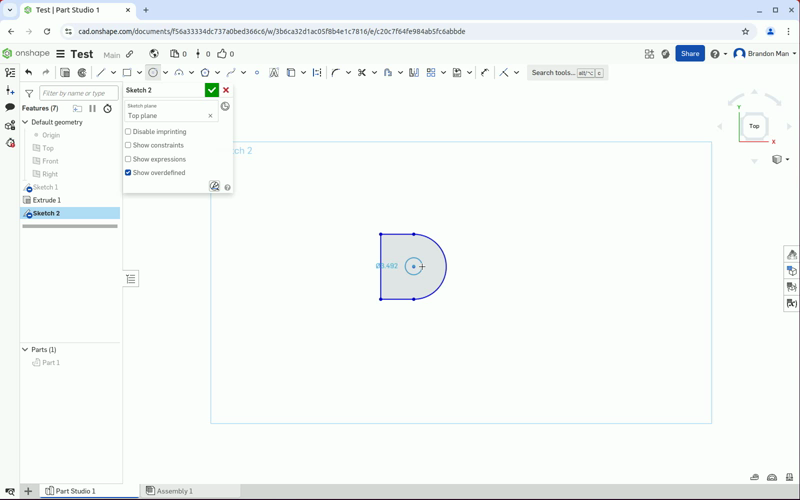
click(422, 266)
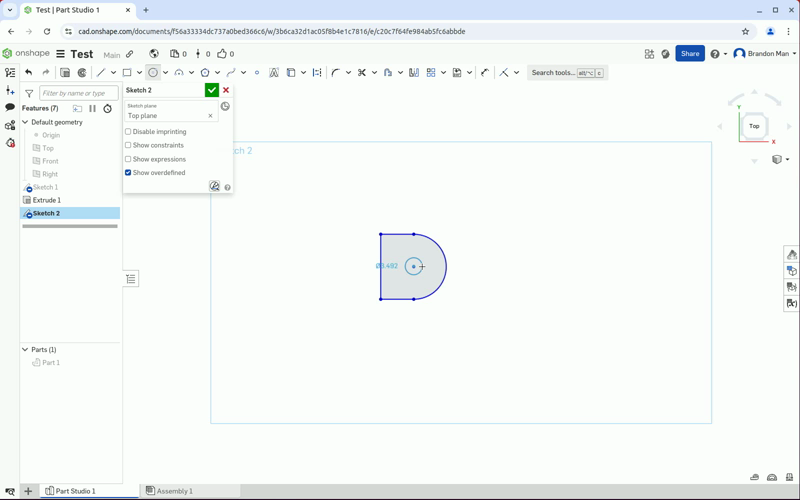
key(esc)
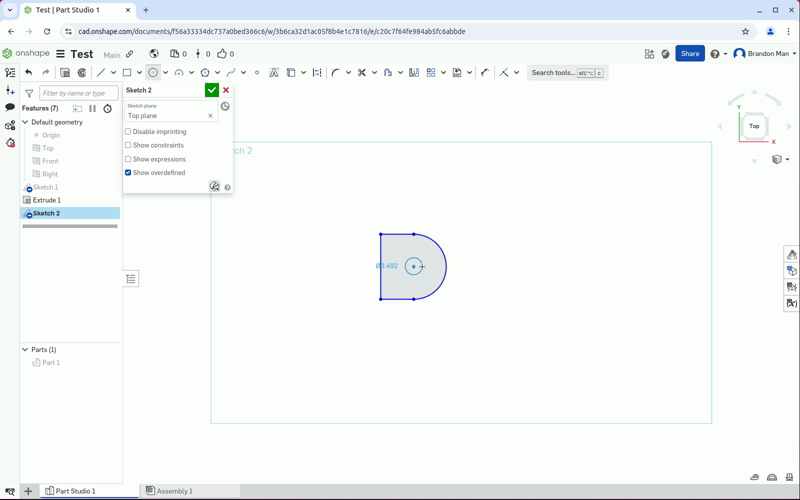
mouse_move(402, 290)
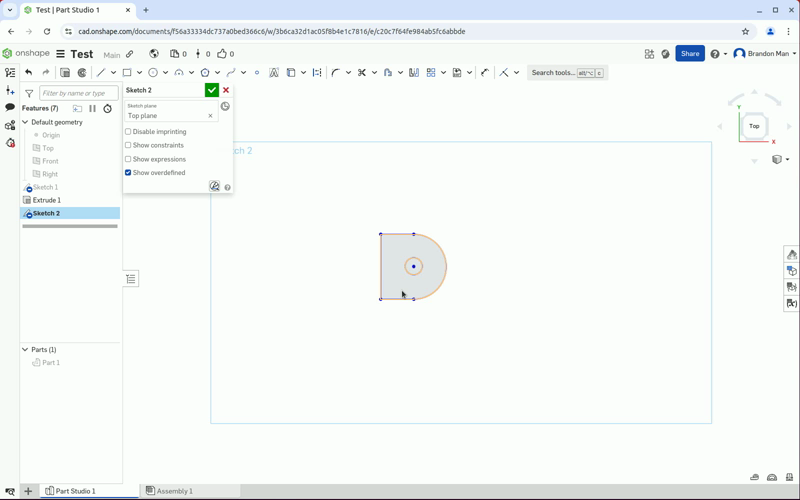
click(402, 290)
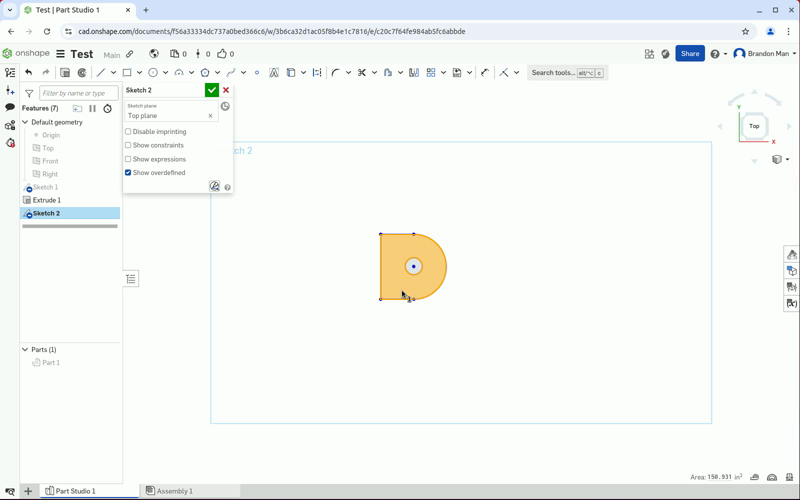
mouse_move(73, 352)
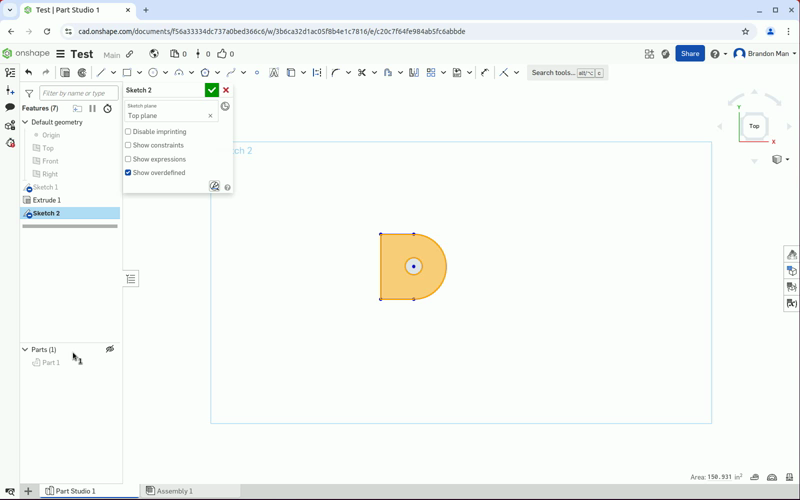
key(shift+y)
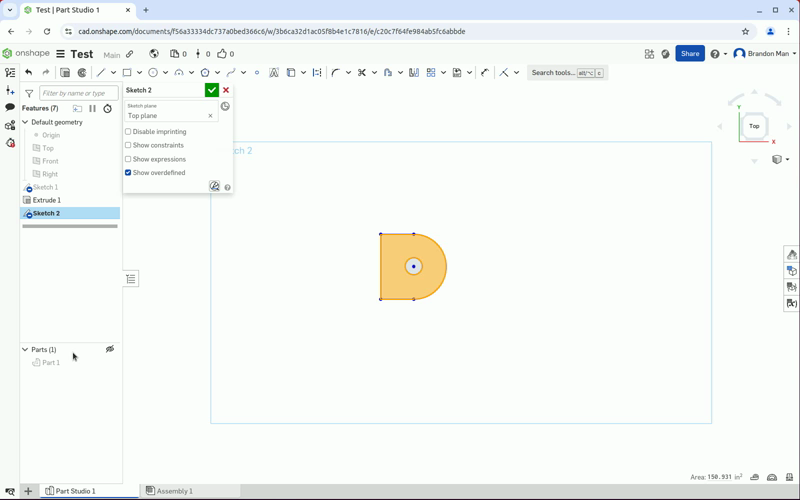
key(shift+e)
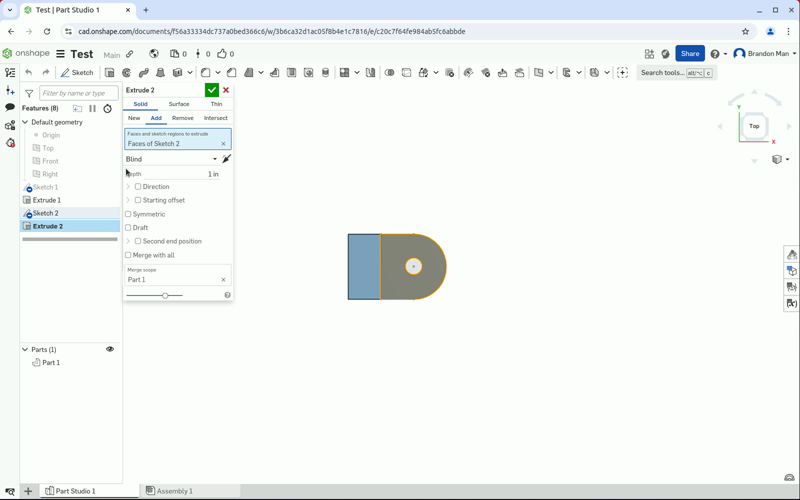
mouse_move(143, 106)
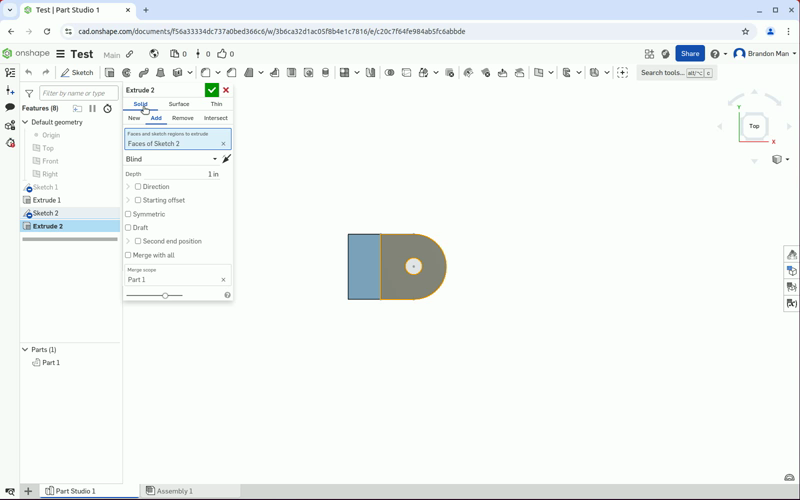
click(143, 106)
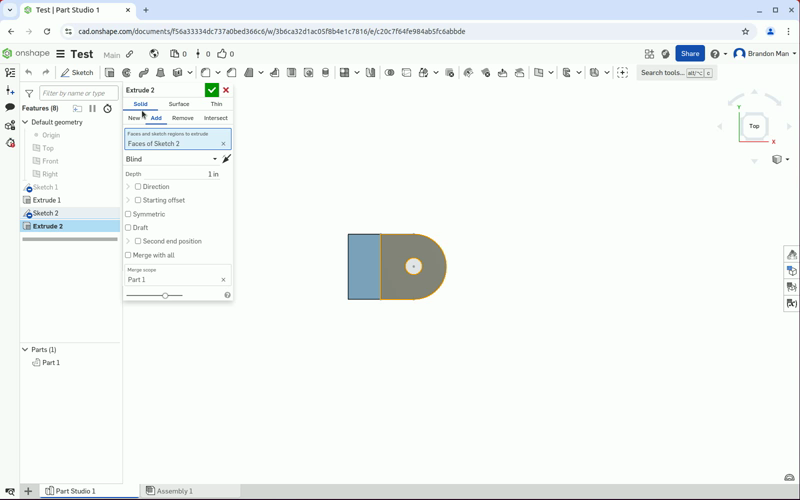
mouse_move(137, 120)
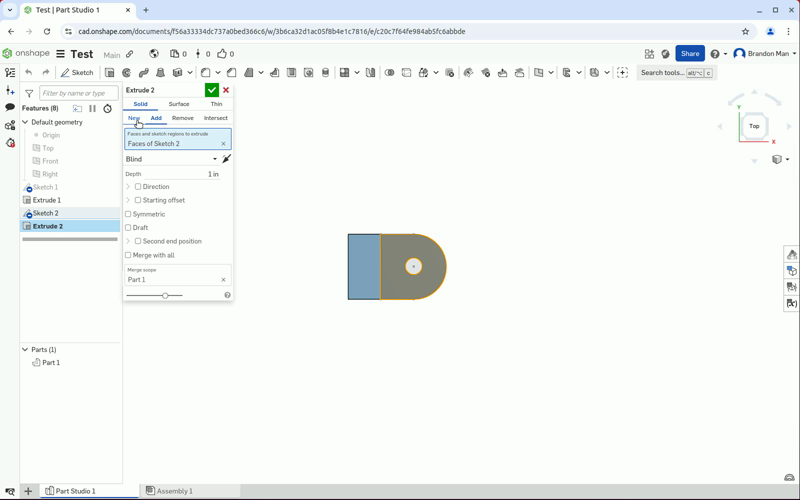
click(137, 120)
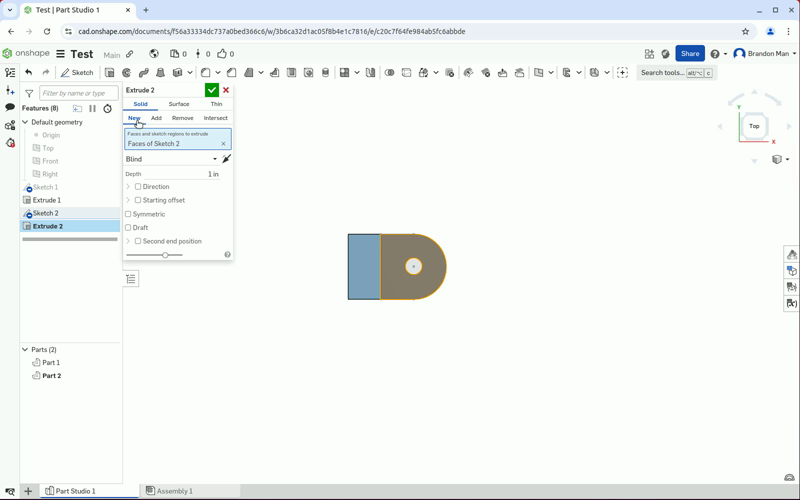
key(tab, 4)
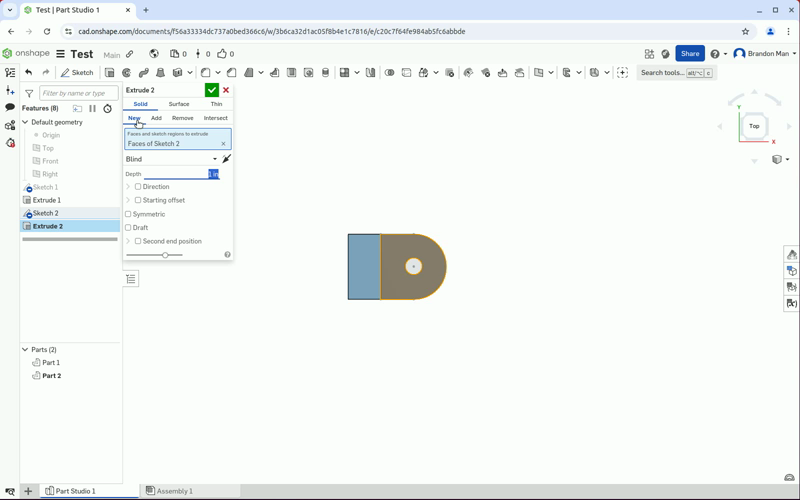
text(3.37)
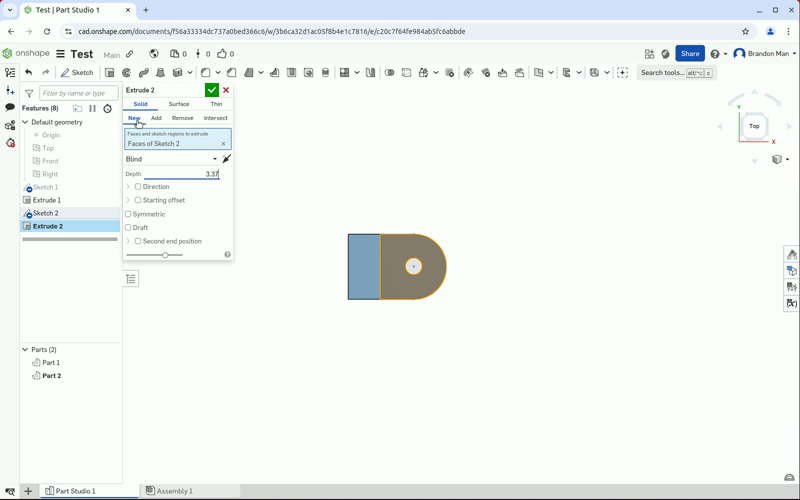
key(enter)
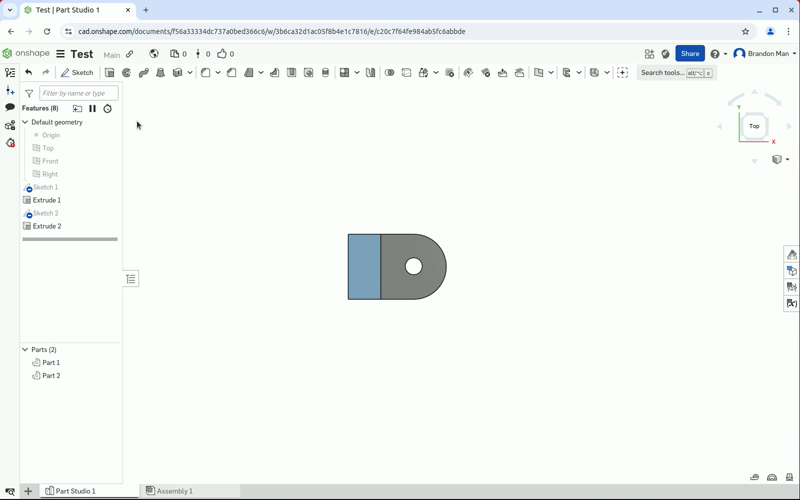
key(shift+h)
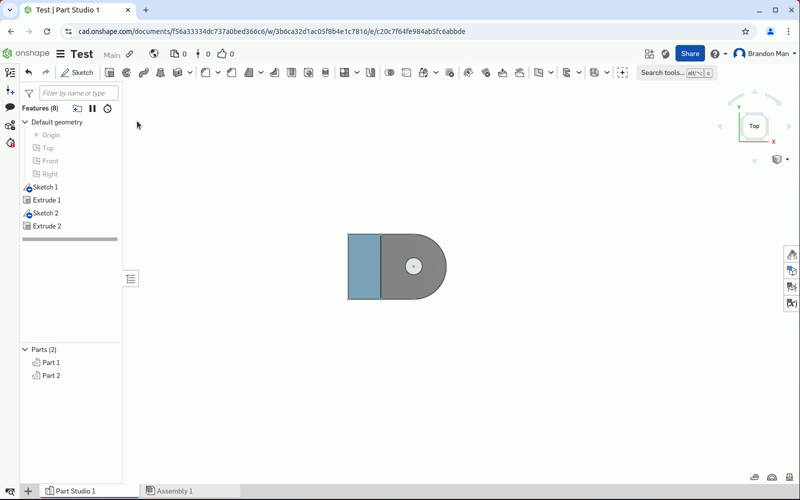
key(shift+h)
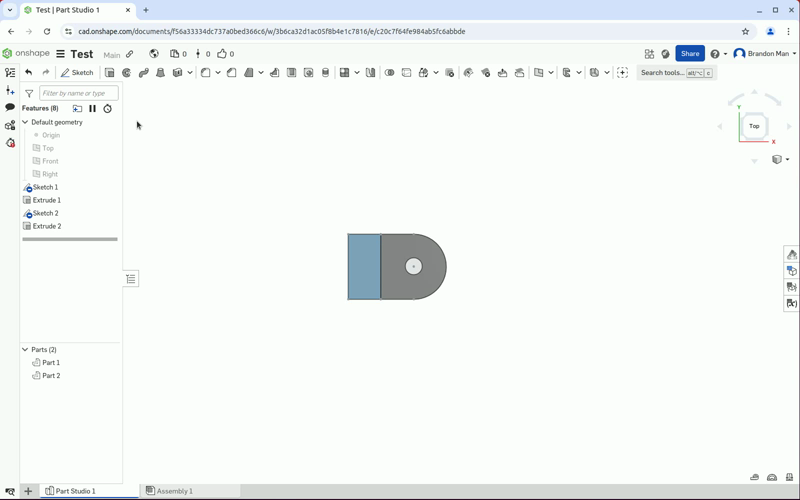
key(shift+7)
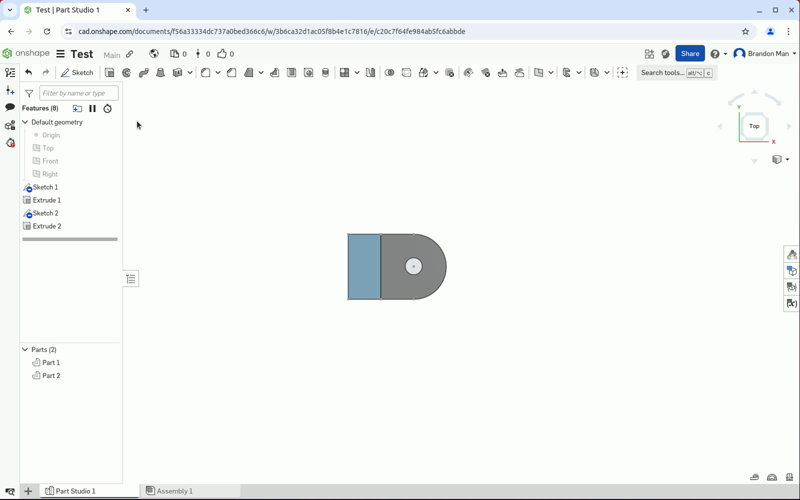
key(up, 3)
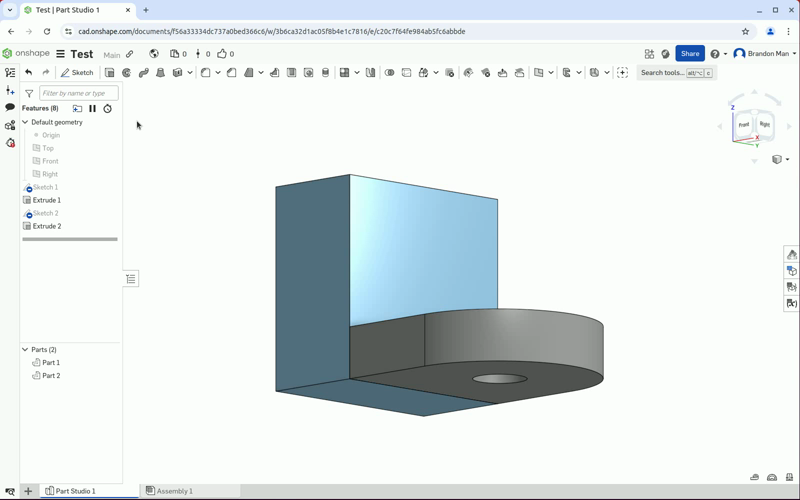
key(left, 3)
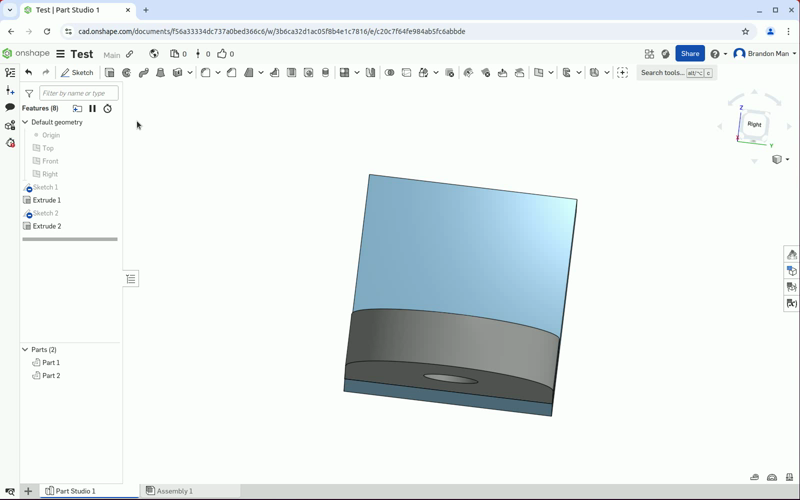
key(right, 3)
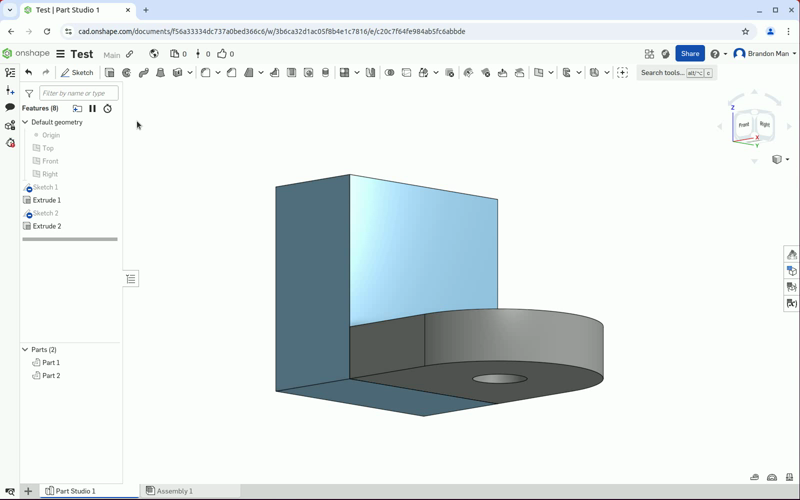
key(down, 3)
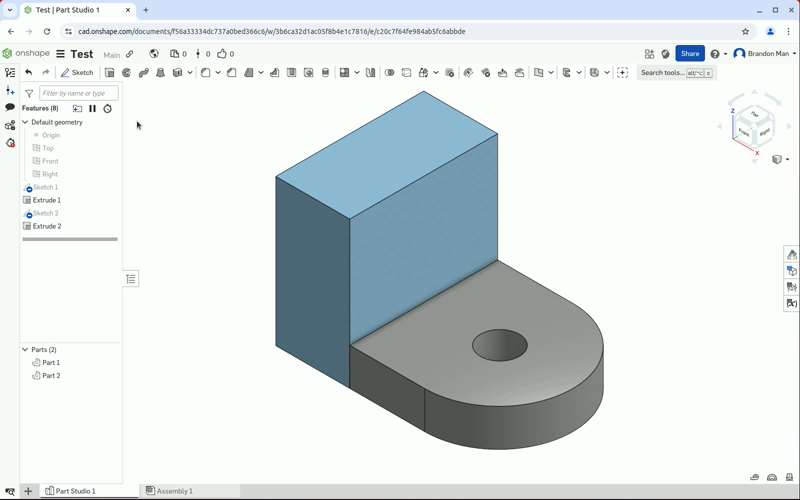
mouse_move(73, 189)
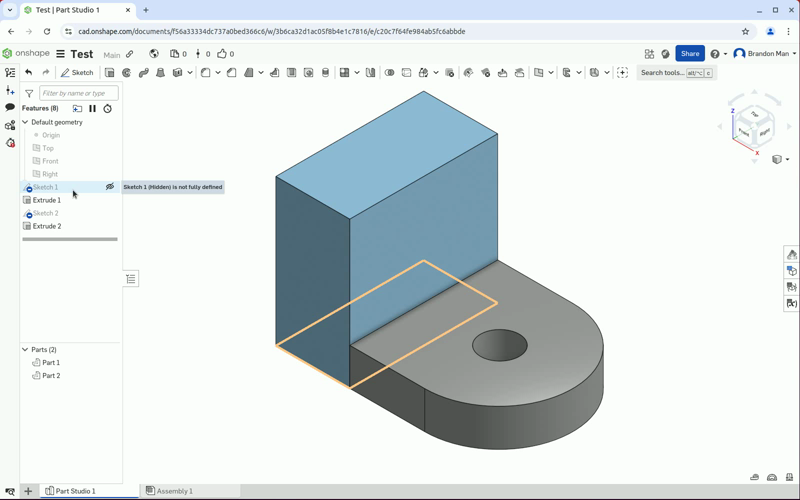
click(73, 189)